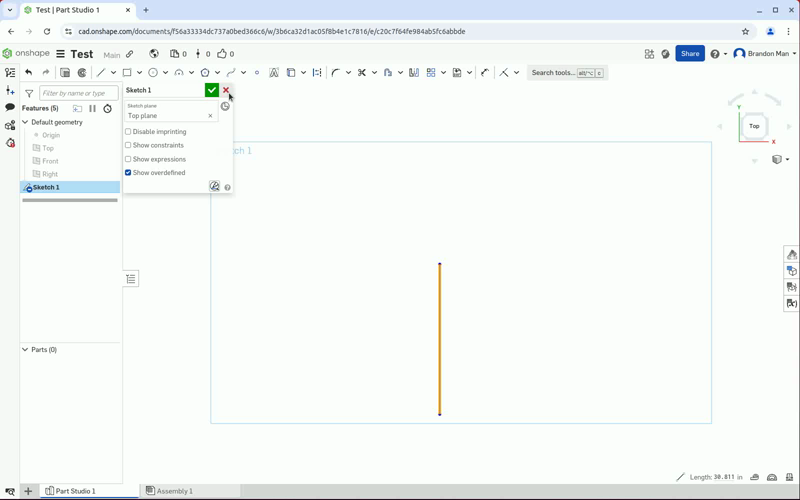
key(shift+h)
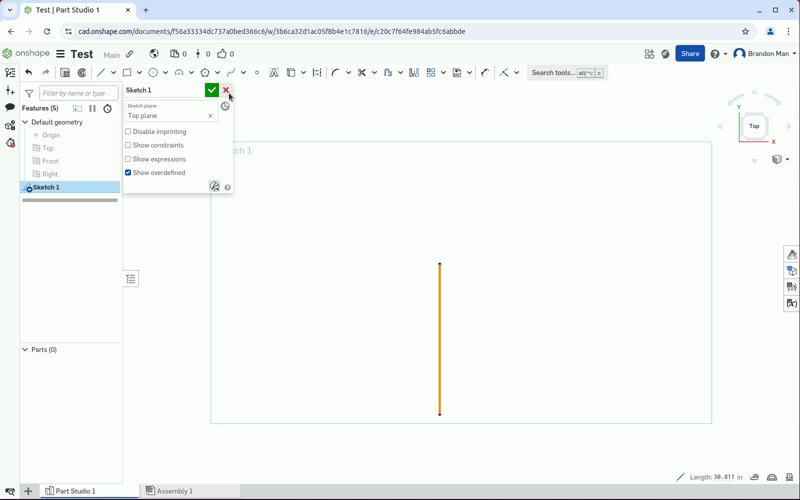
key(shift+s)
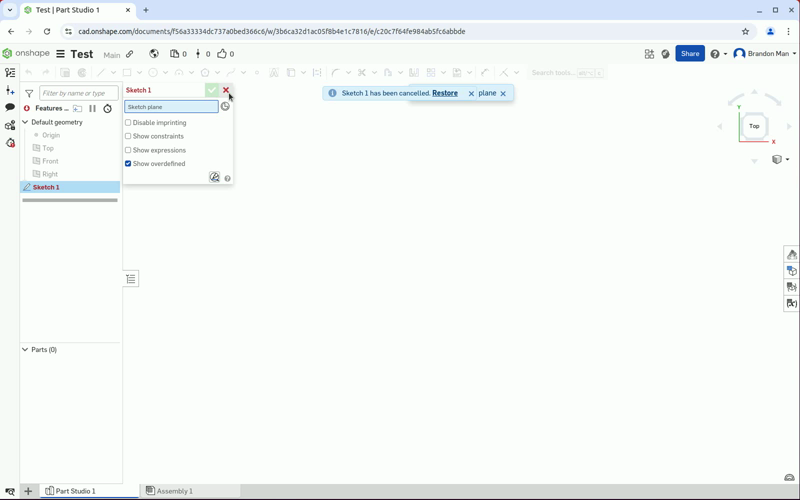
mouse_move(73, 150)
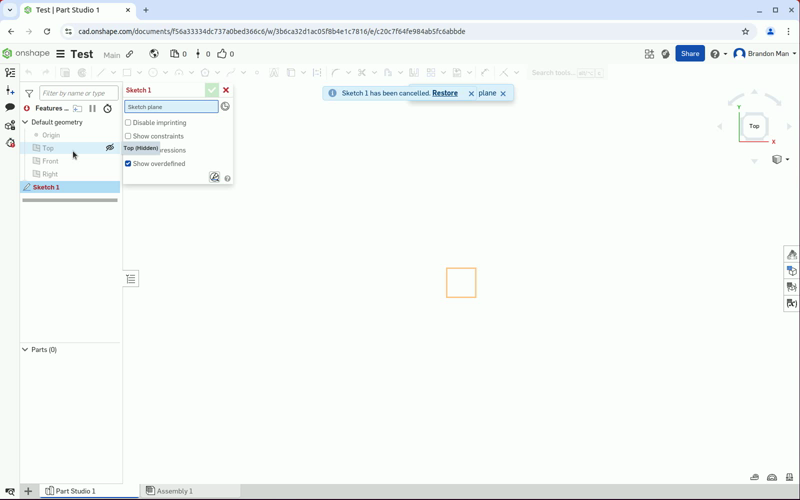
click(73, 150)
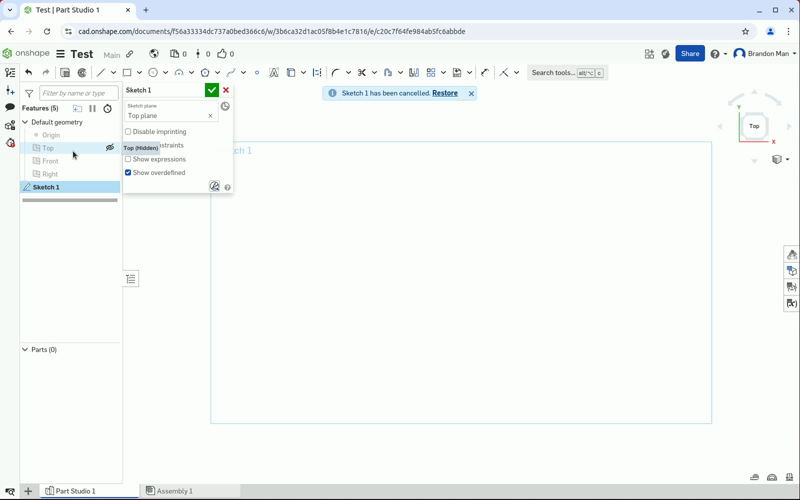
mouse_move(73, 352)
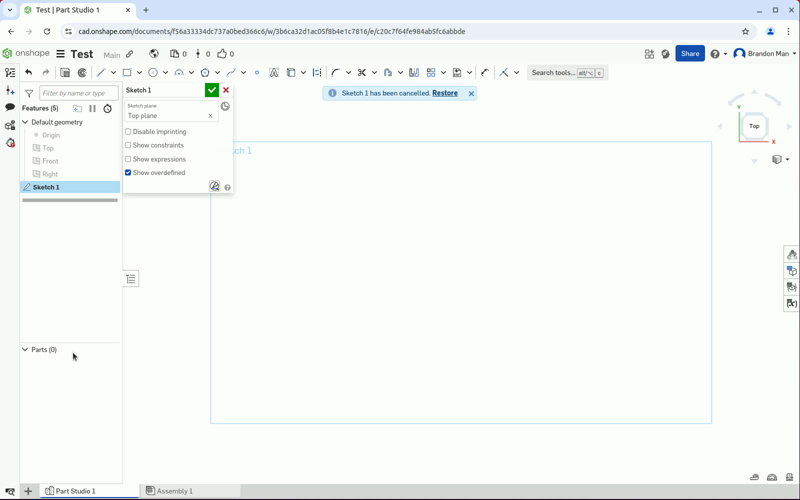
key(y)
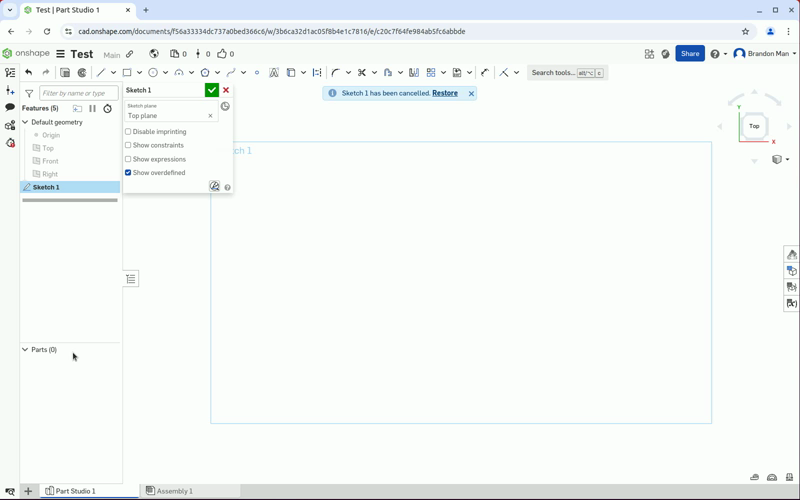
key(c)
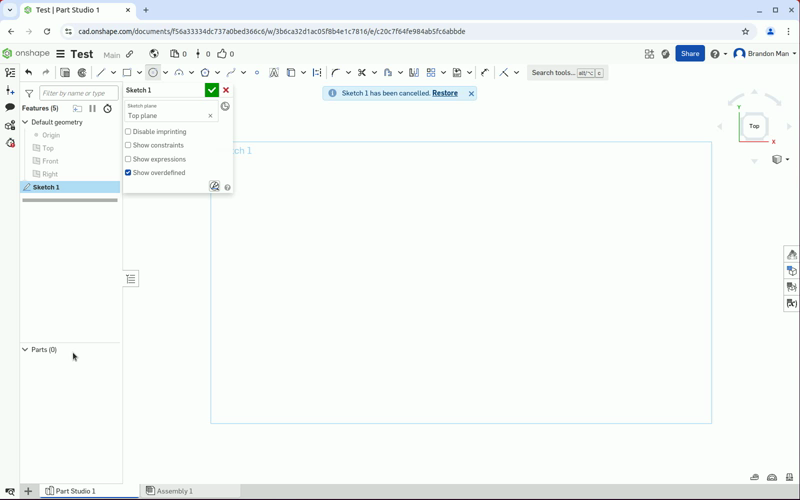
key_down(shift)
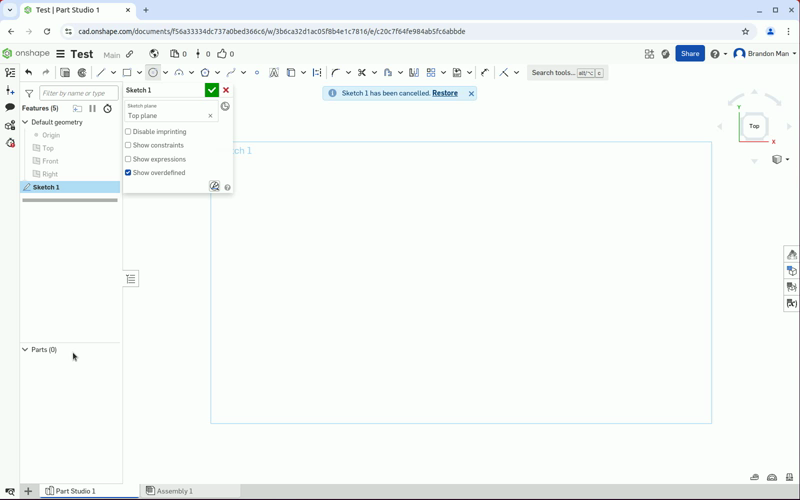
mouse_move(461, 282)
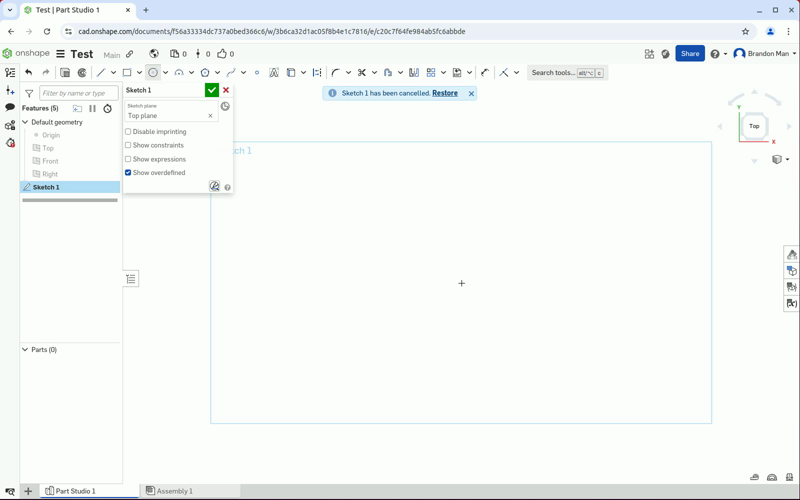
click(461, 282)
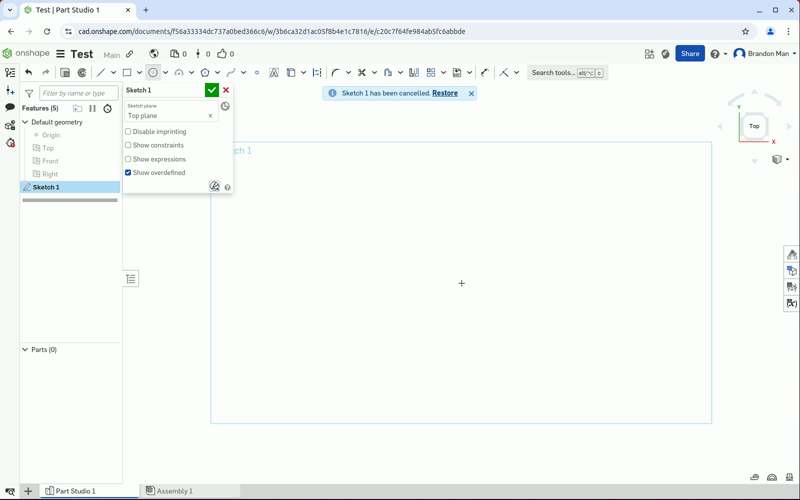
key_up(shift)
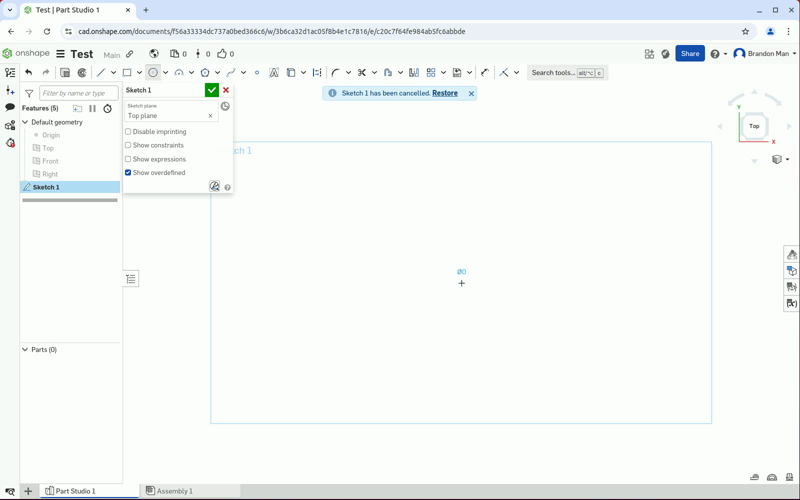
mouse_move(478, 282)
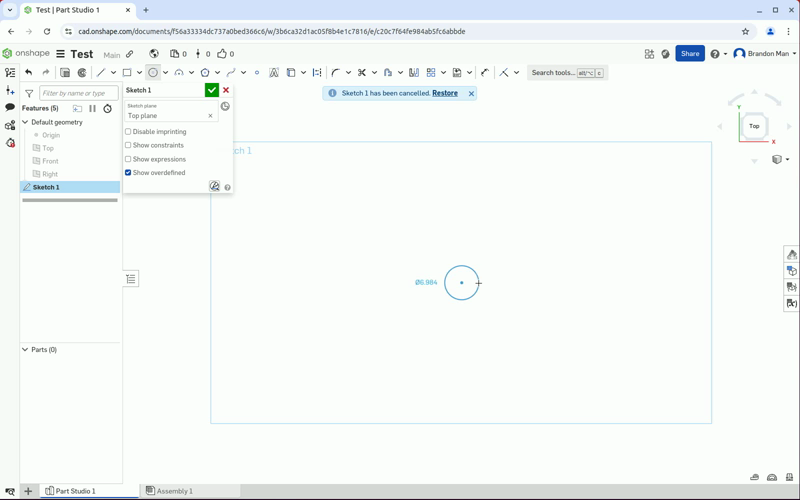
click(478, 282)
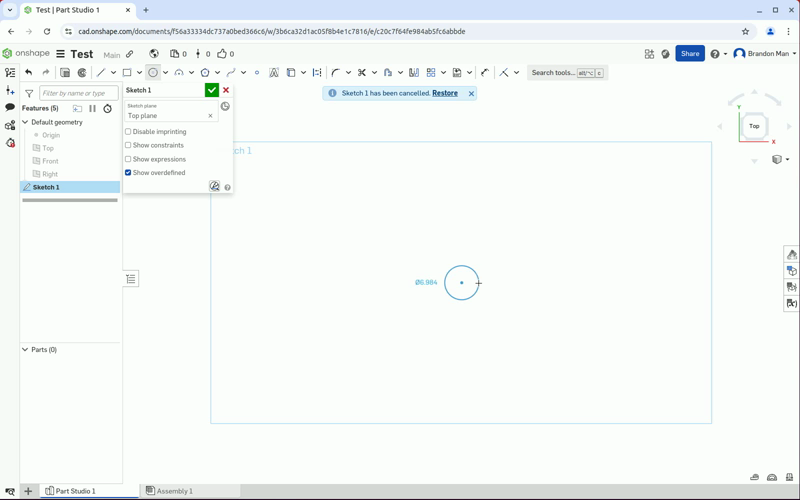
key(esc)
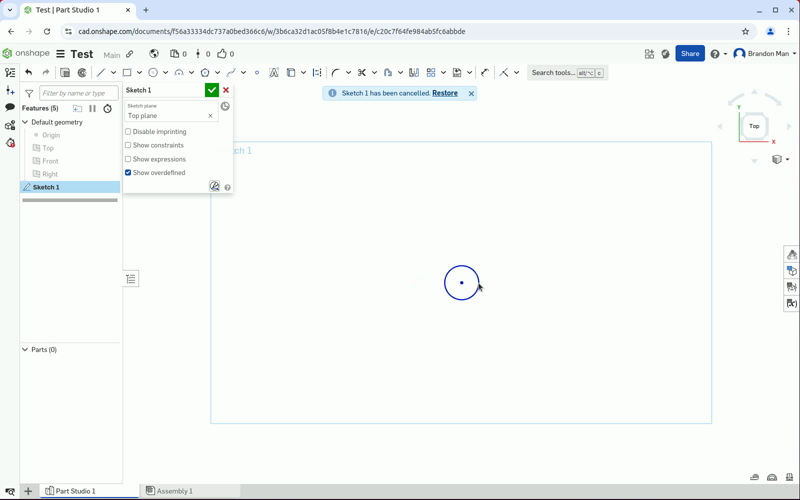
mouse_move(465, 284)
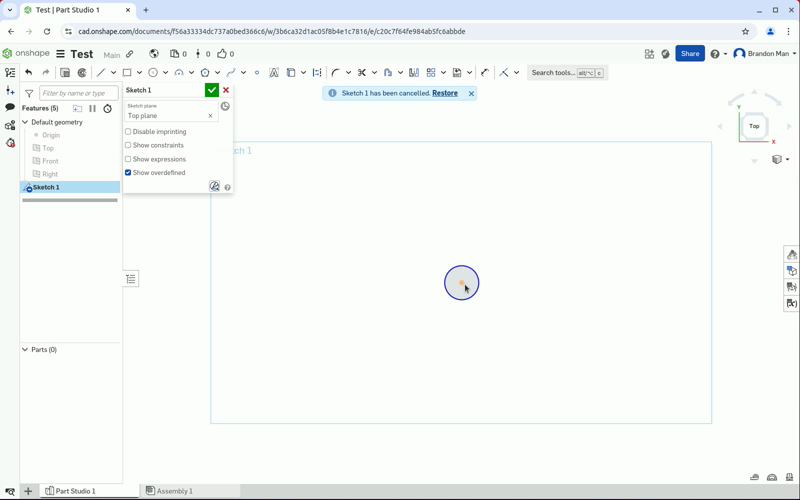
scroll(6)
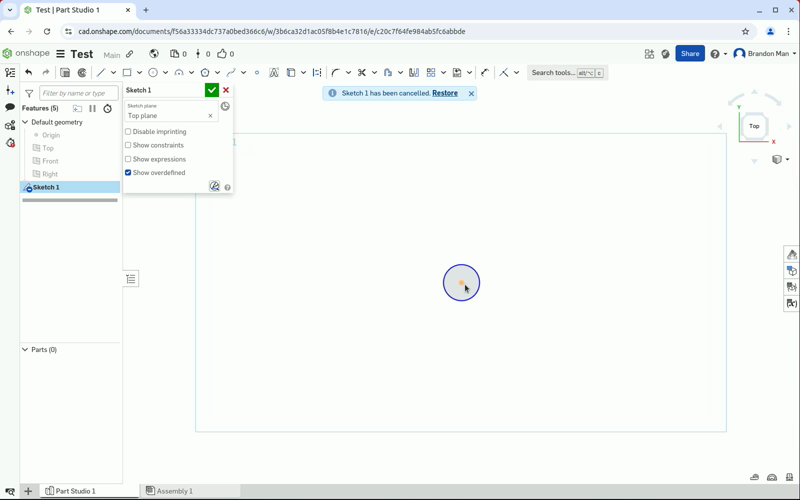
scroll(6)
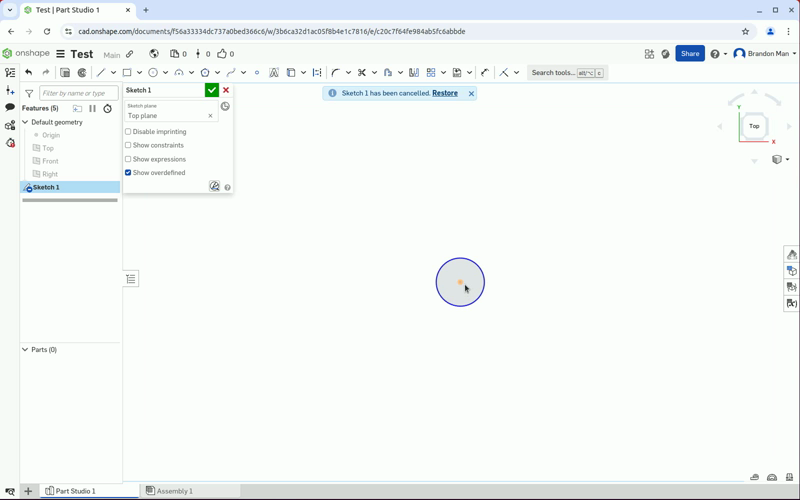
scroll(6)
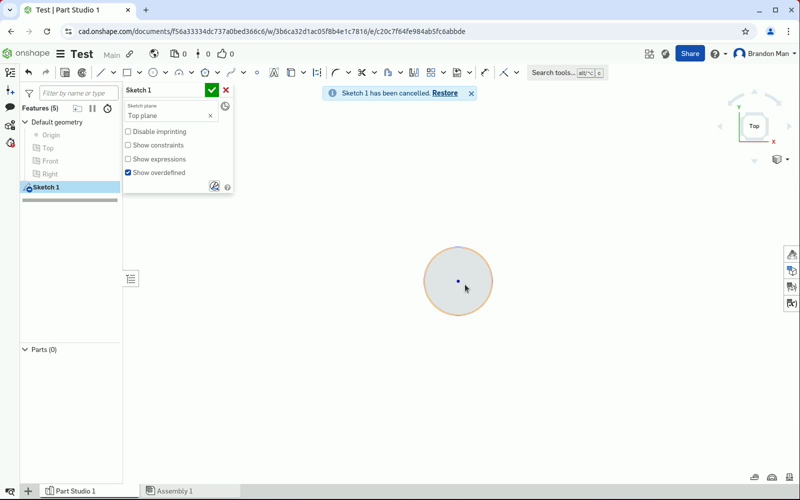
scroll(6)
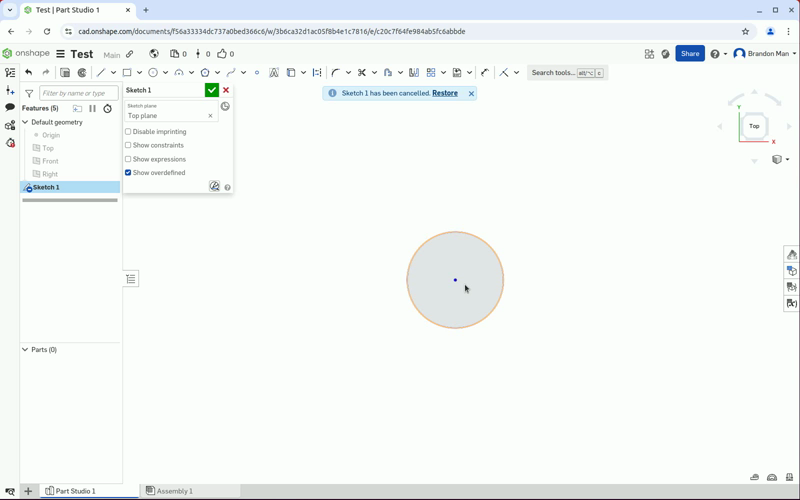
scroll(6)
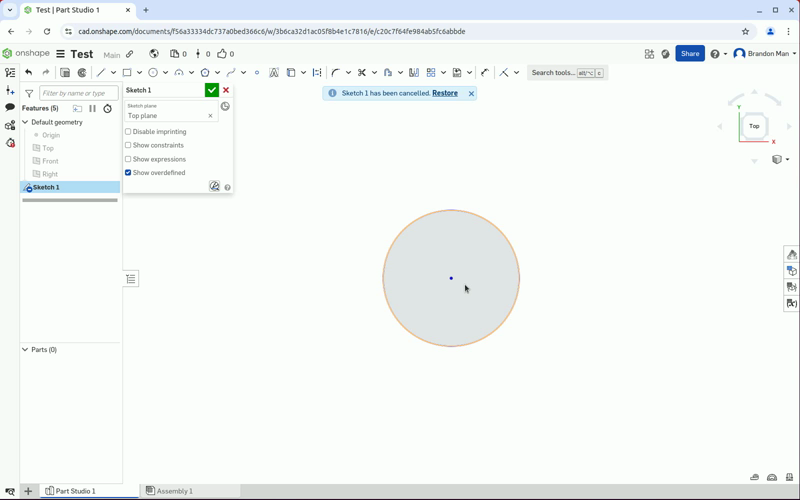
scroll(6)
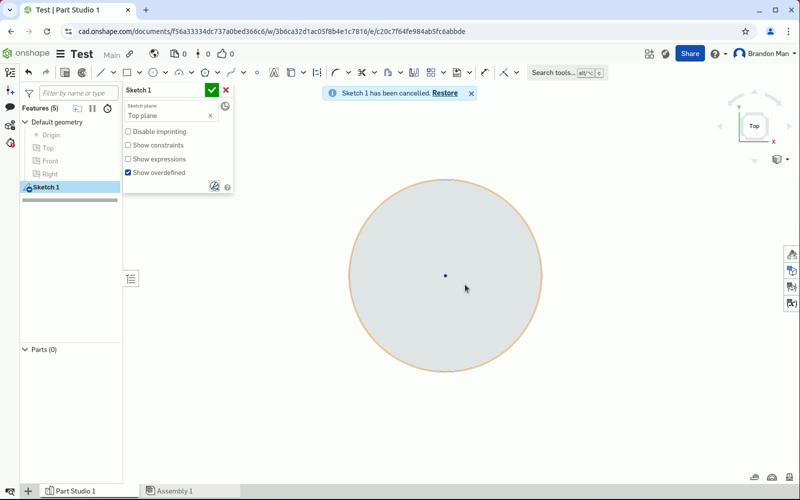
scroll(6)
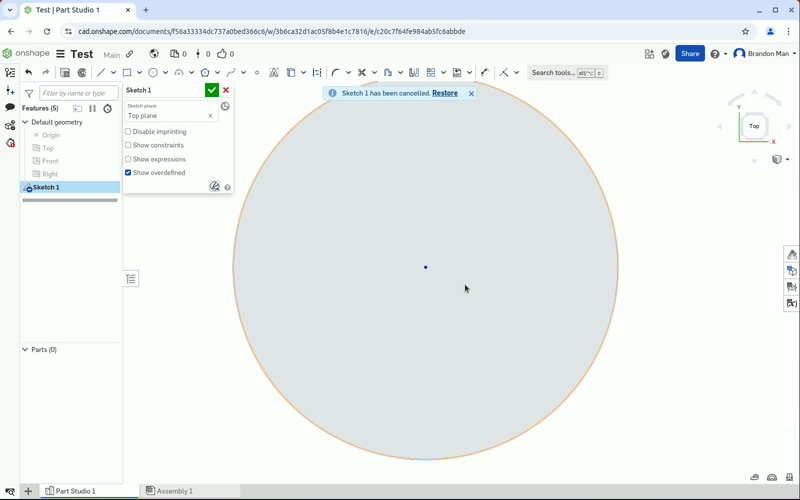
click(465, 284)
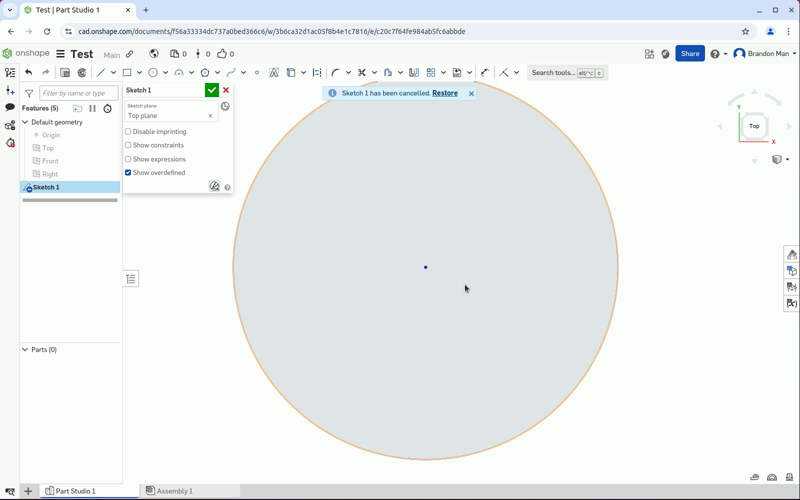
scroll(-6)
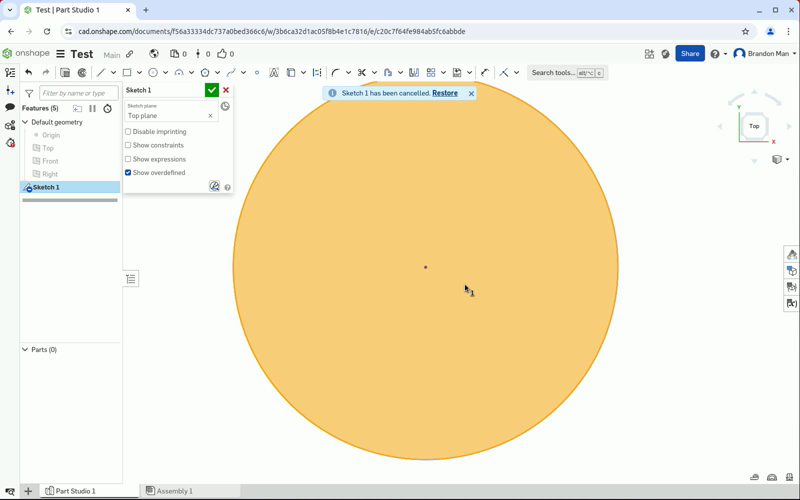
scroll(-6)
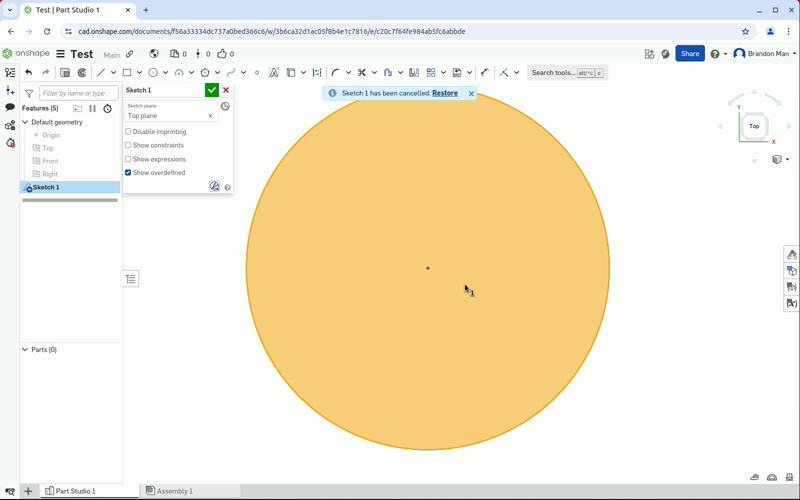
scroll(-6)
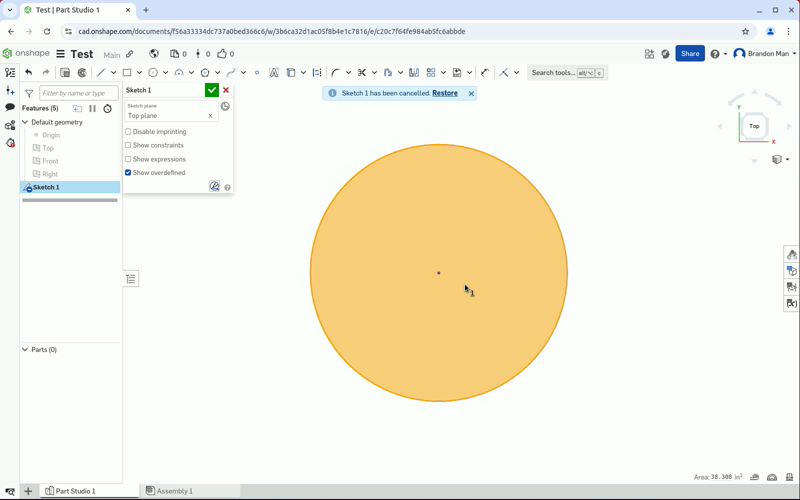
scroll(-6)
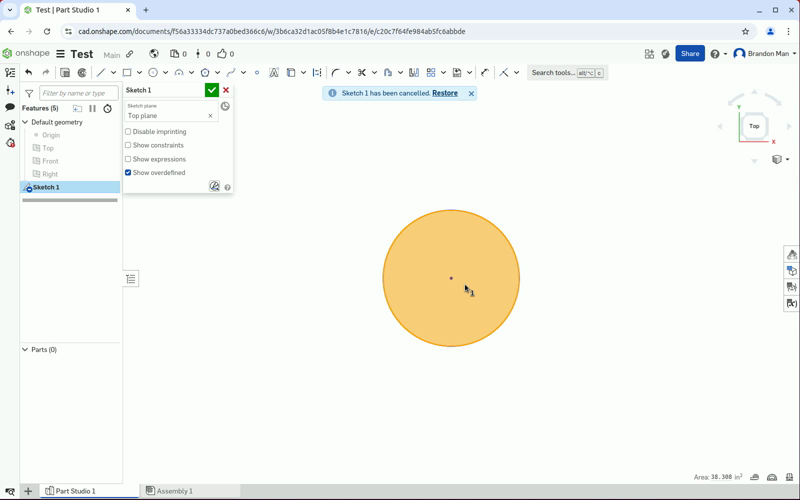
scroll(-6)
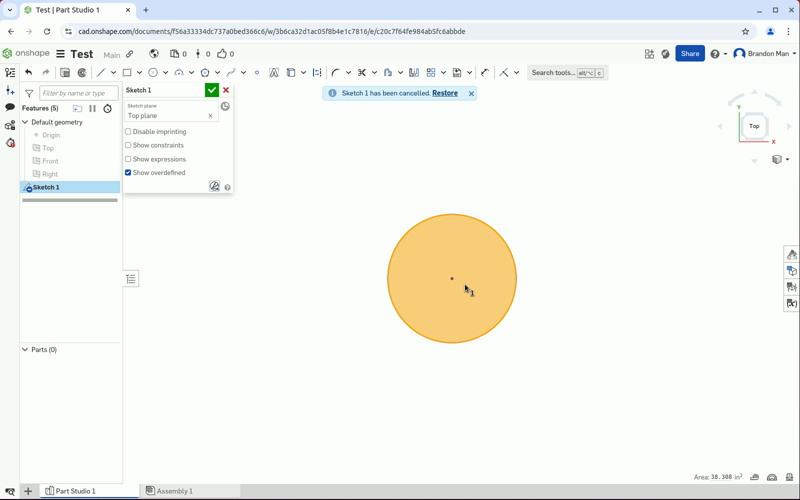
scroll(-6)
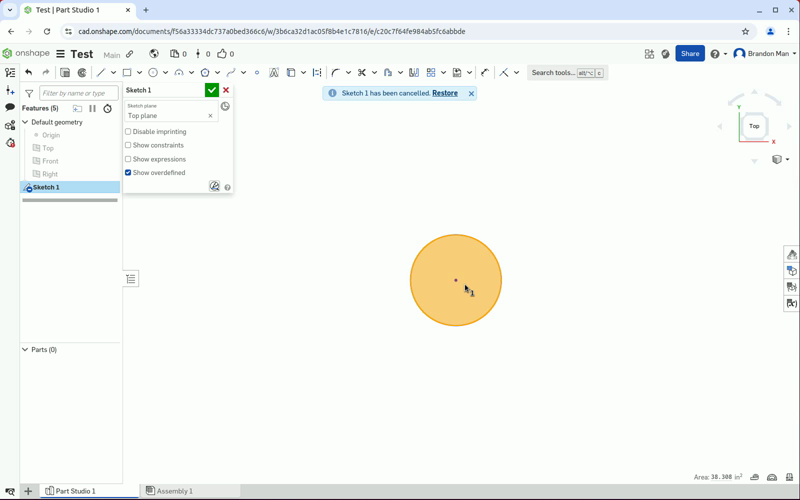
scroll(-6)
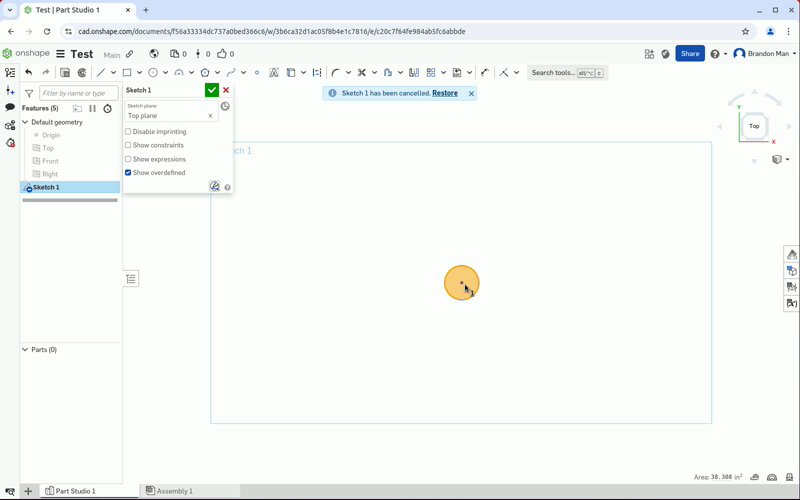
mouse_move(73, 352)
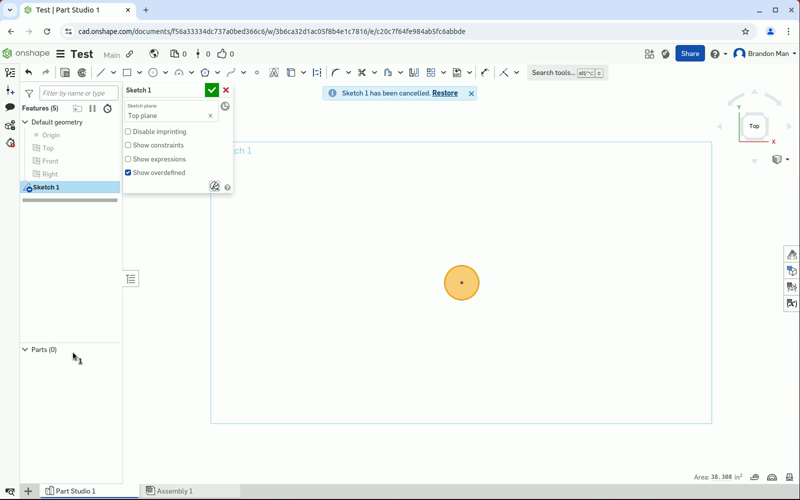
key(shift+y)
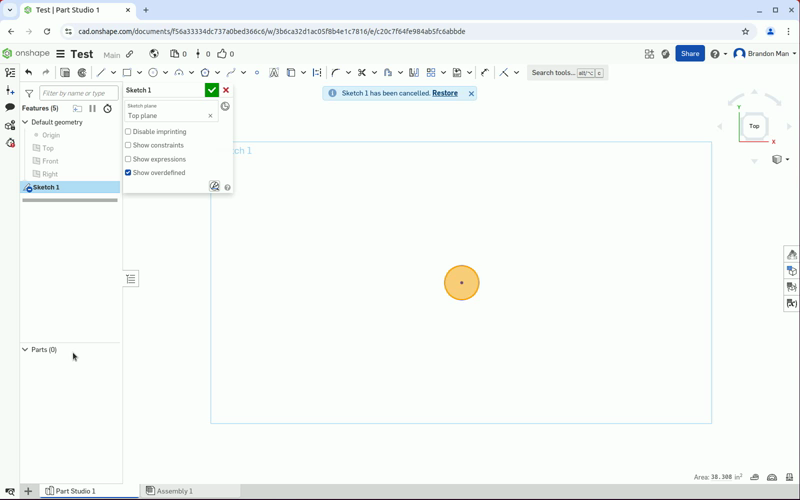
key(shift+e)
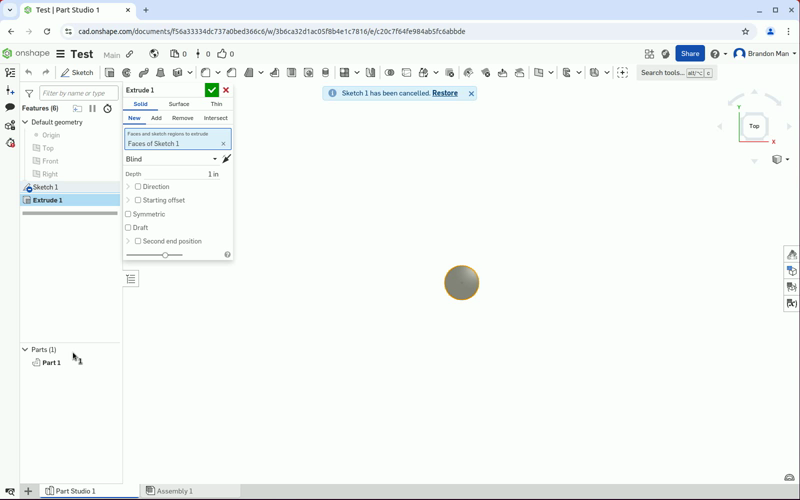
mouse_move(143, 106)
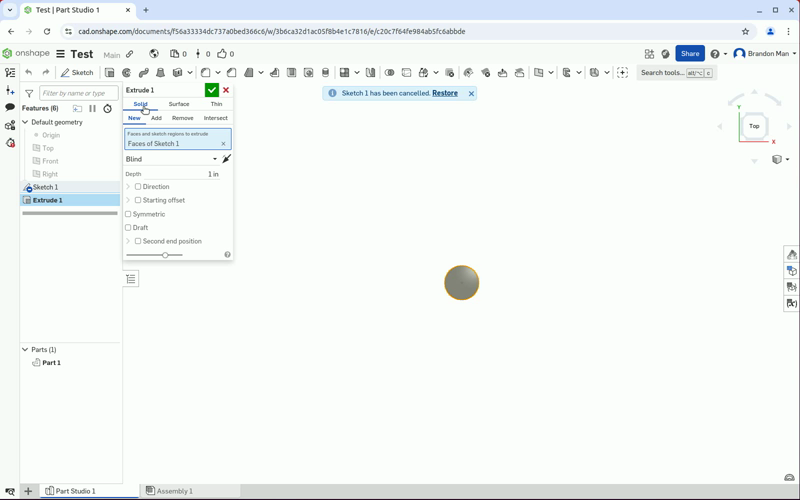
click(143, 106)
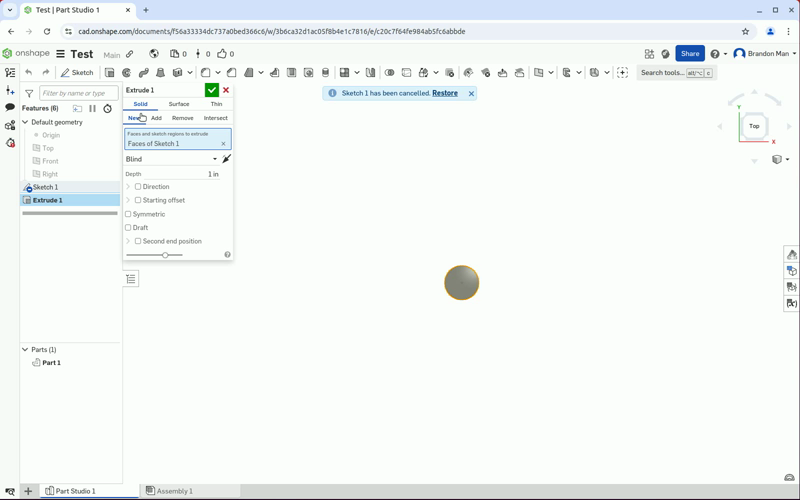
mouse_move(137, 120)
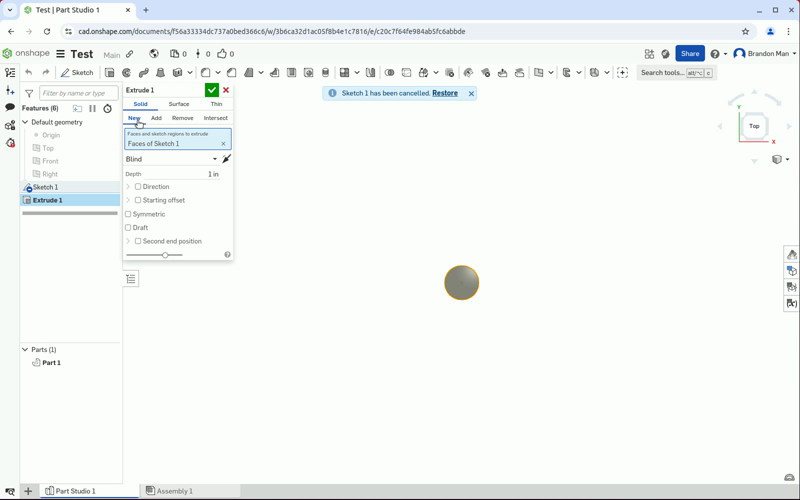
click(137, 120)
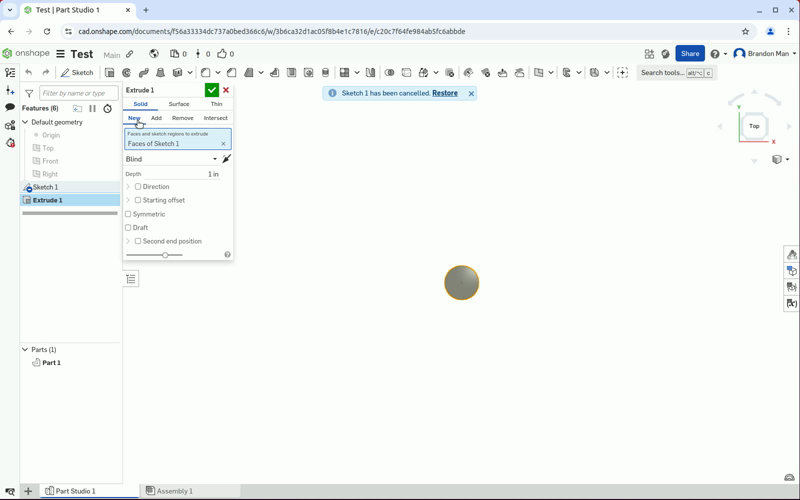
key(tab, 4)
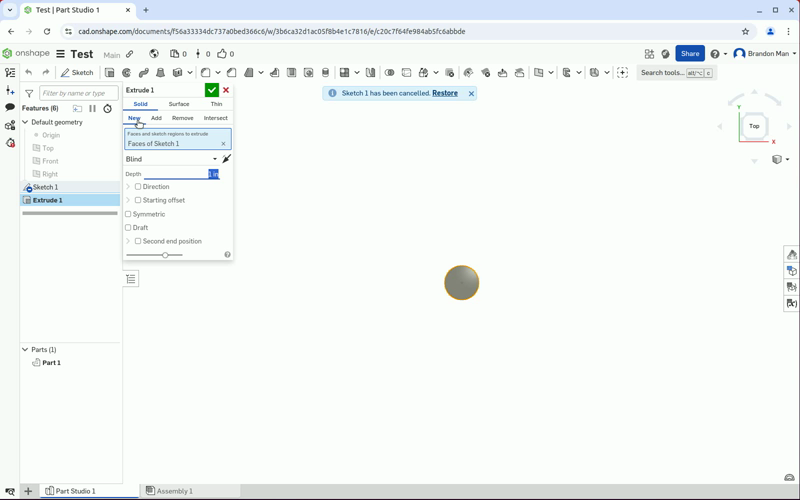
text(23.108)
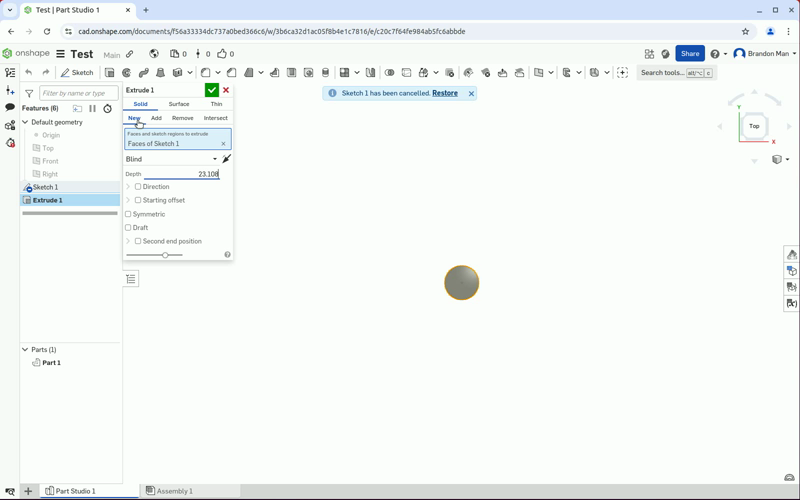
key(enter)
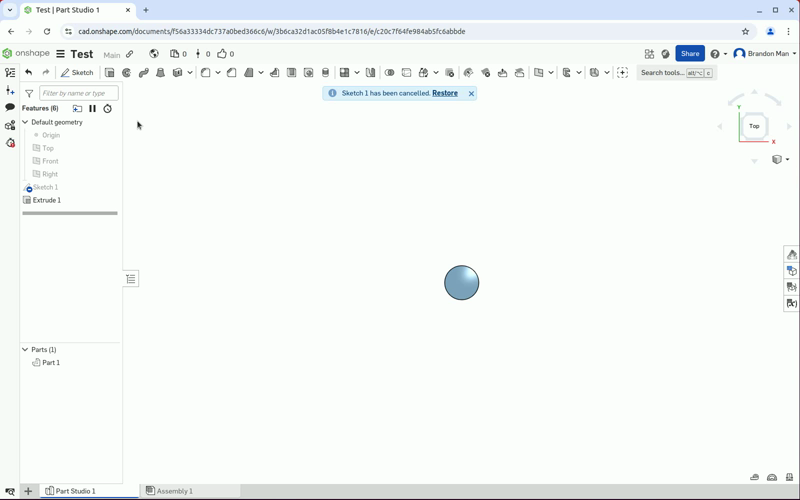
key(shift+h)
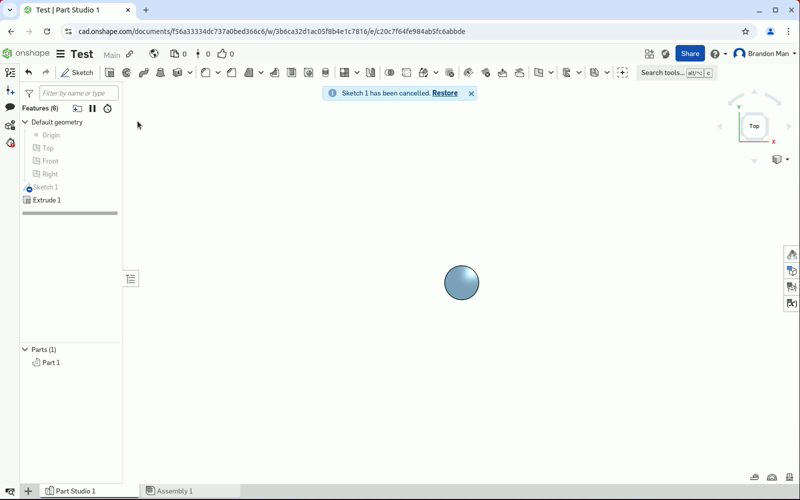
key(shift+h)
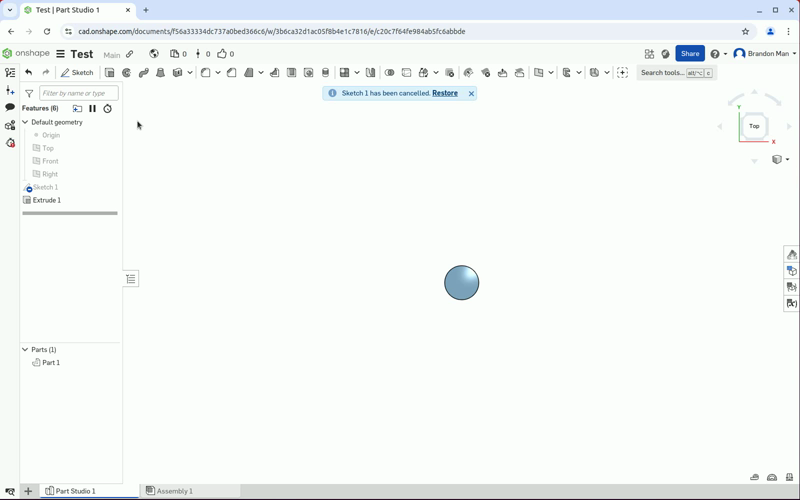
mouse_move(73, 189)
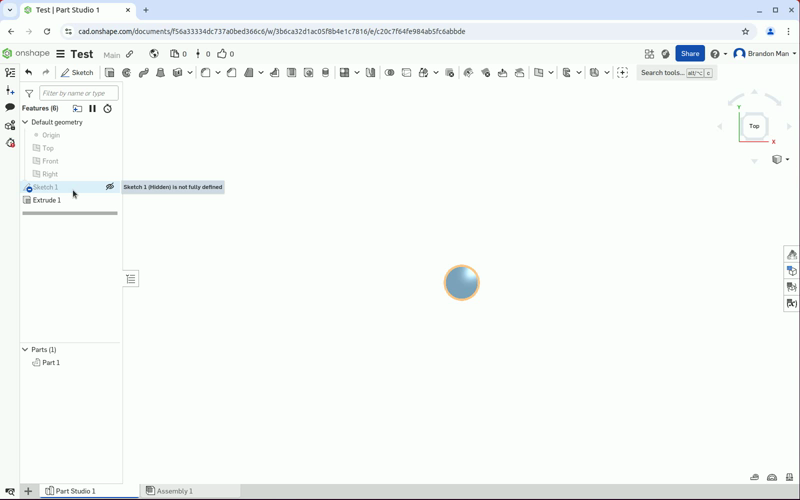
click(73, 189)
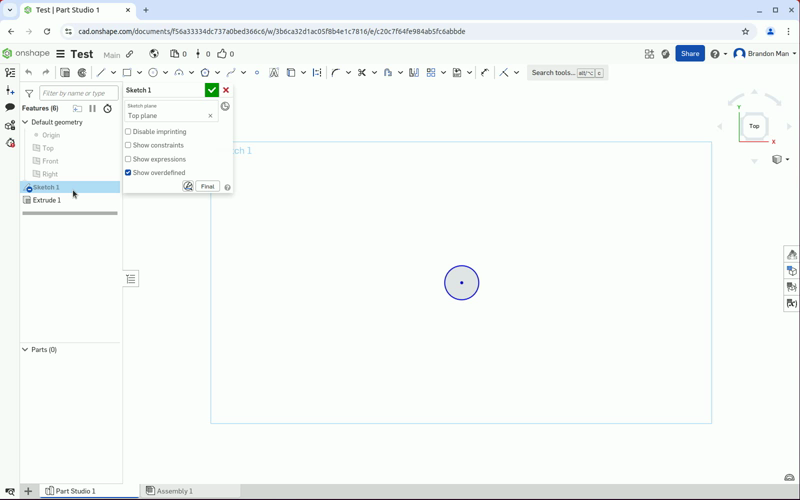
mouse_move(229, 92)
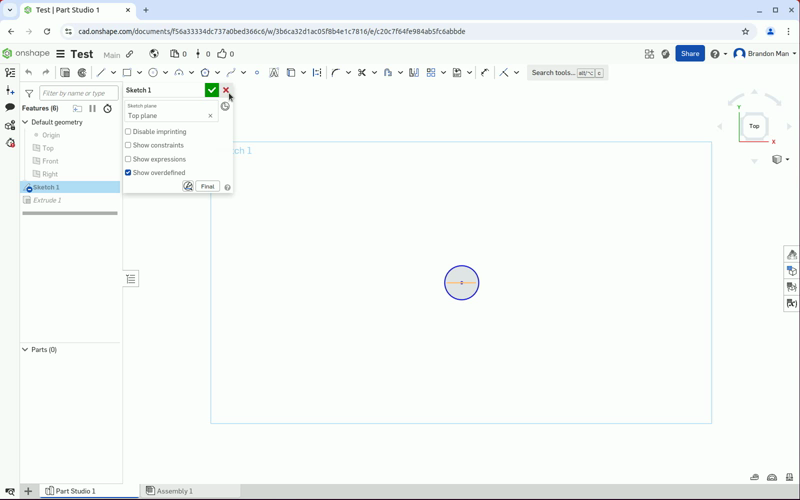
click(229, 92)
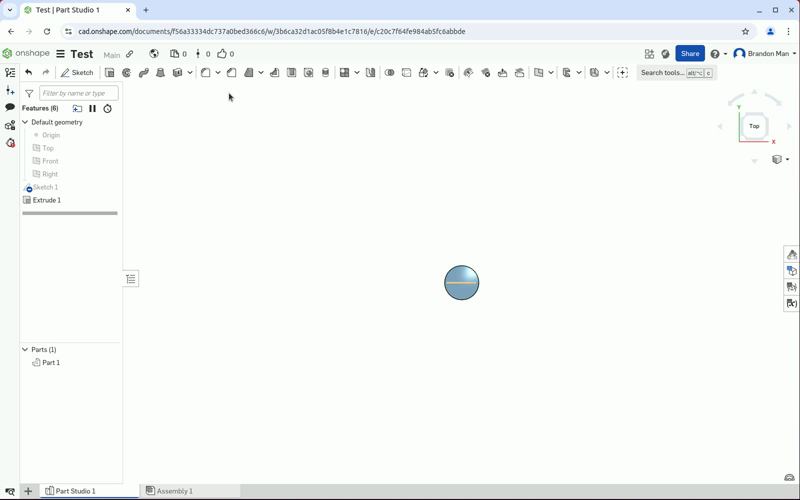
mouse_move(541, 75)
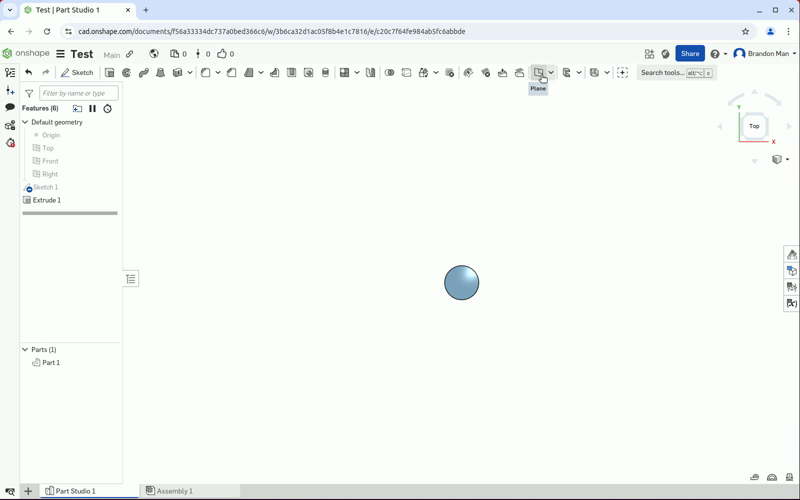
click(541, 75)
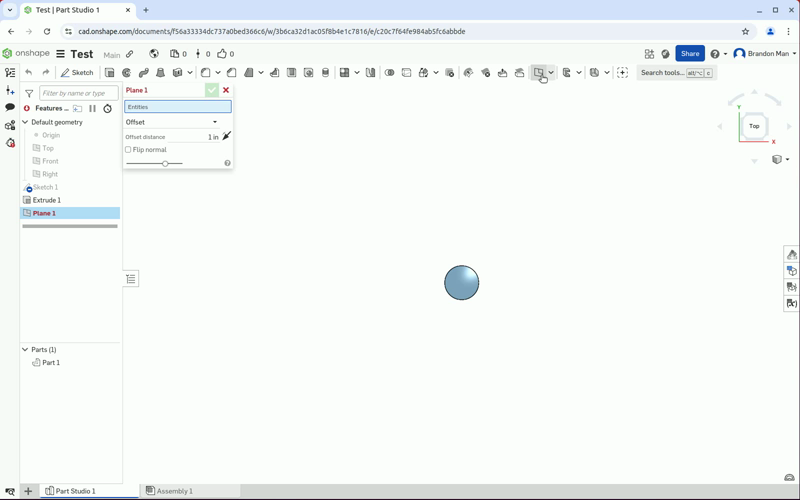
mouse_move(73, 150)
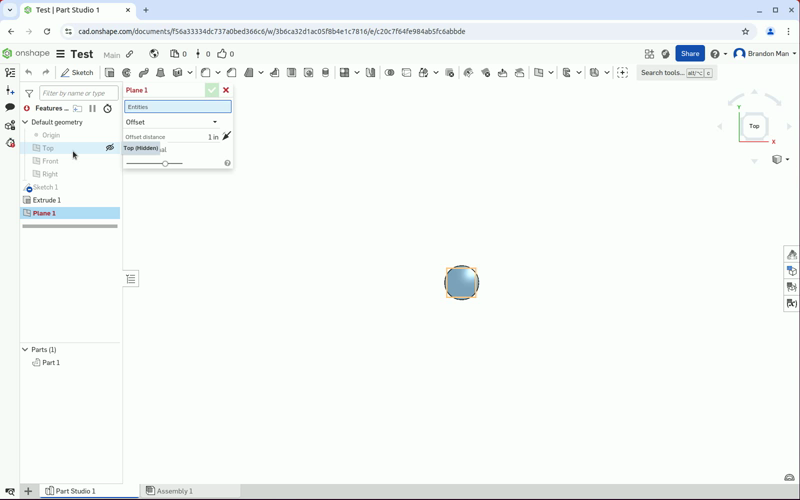
click(73, 150)
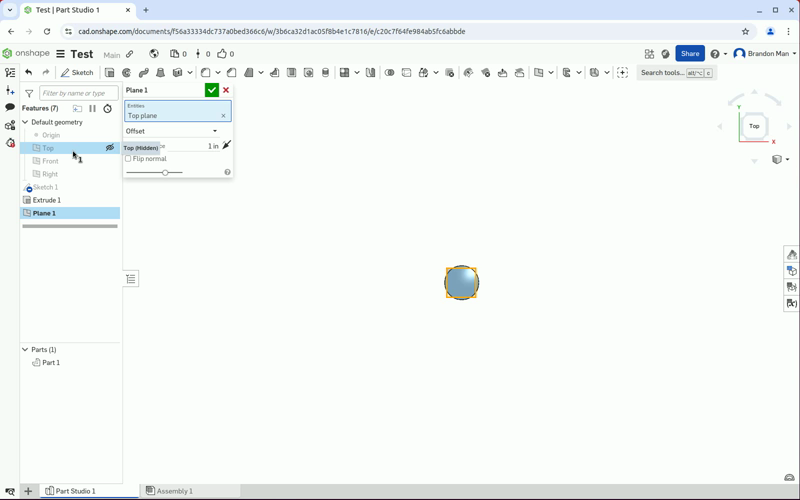
key(tab, 2)
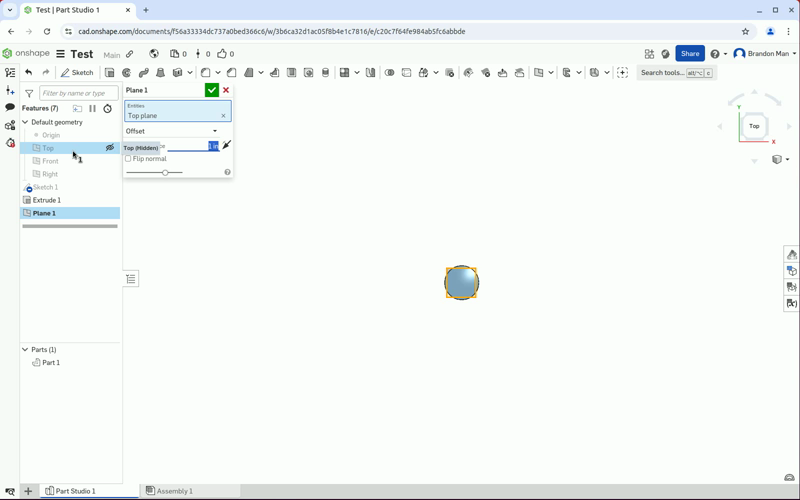
text(23.108)
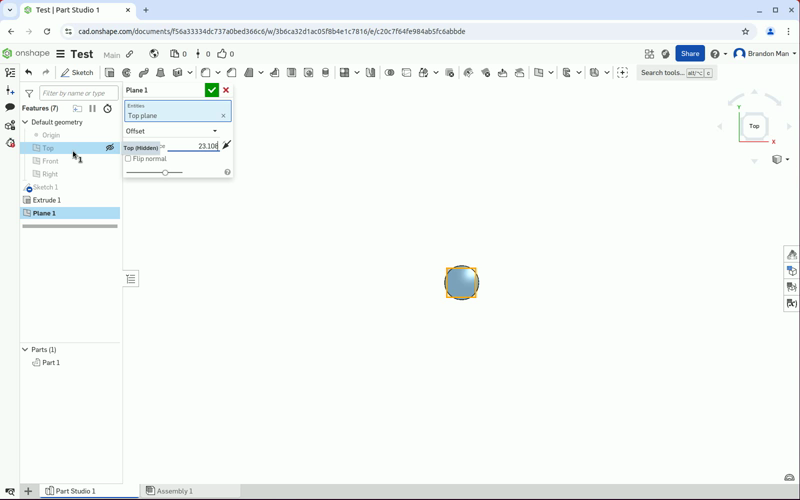
key(enter, 2)
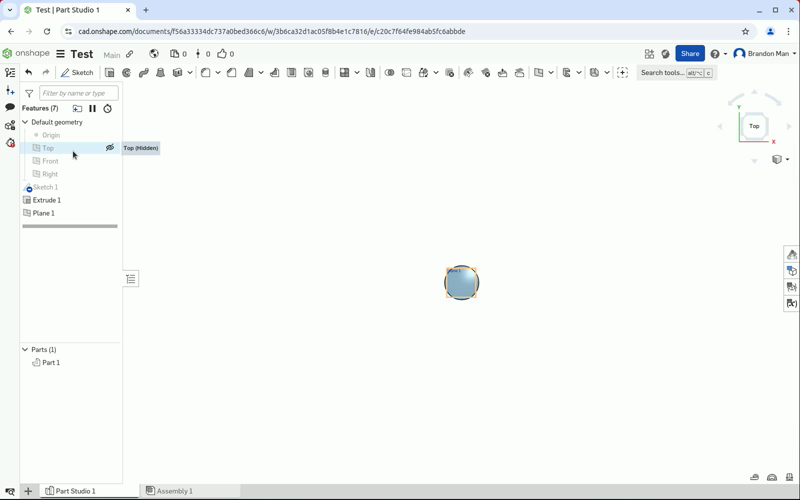
key(shift+s)
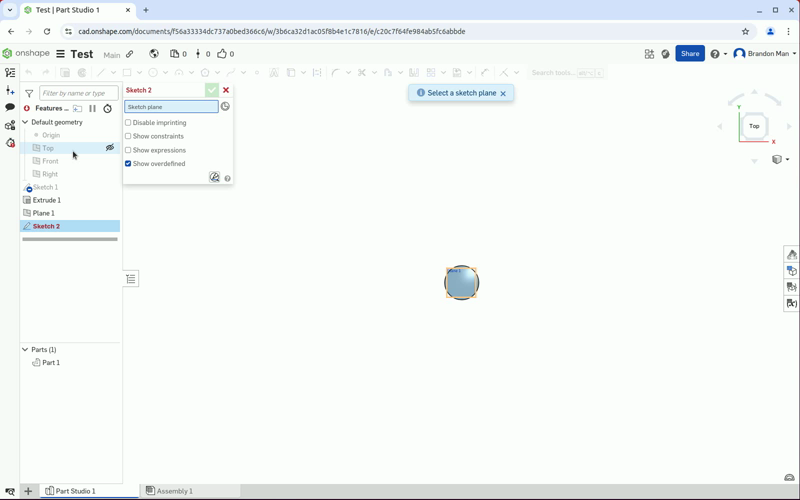
mouse_move(73, 215)
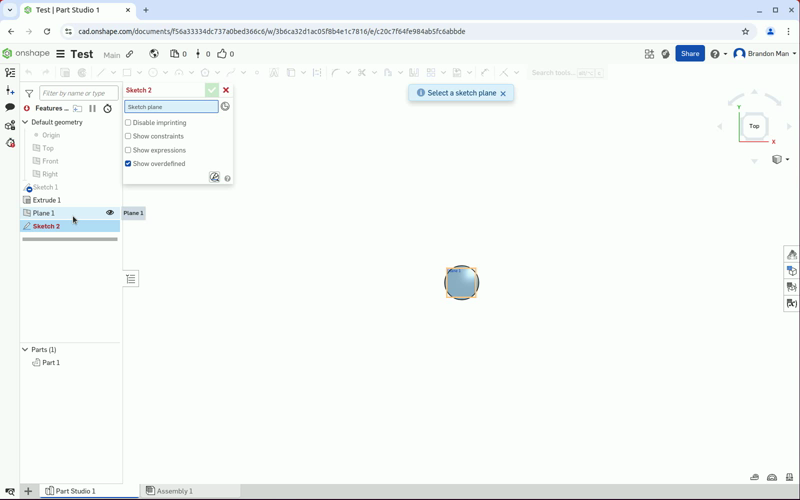
click(73, 215)
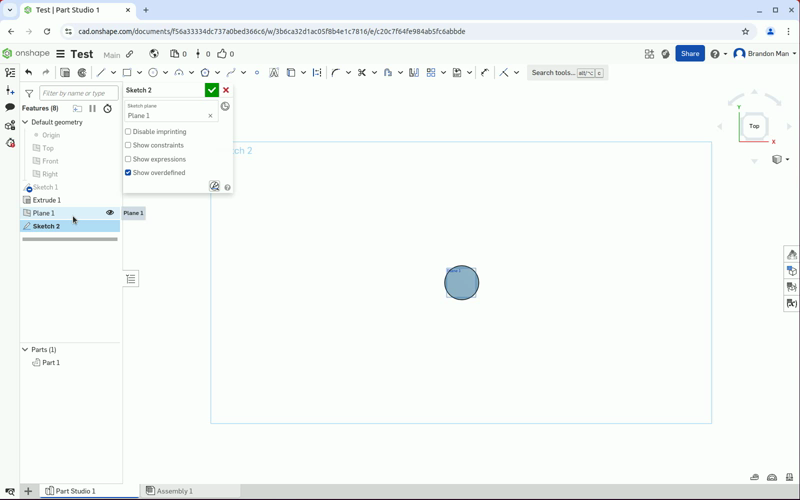
mouse_move(73, 352)
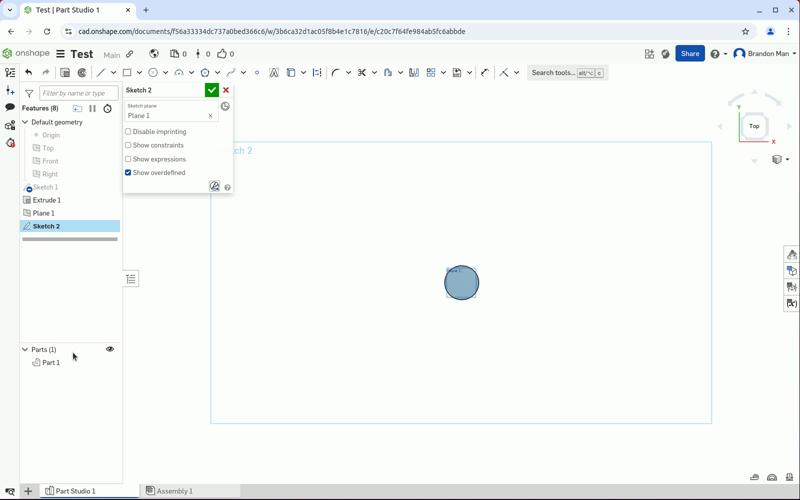
key(y)
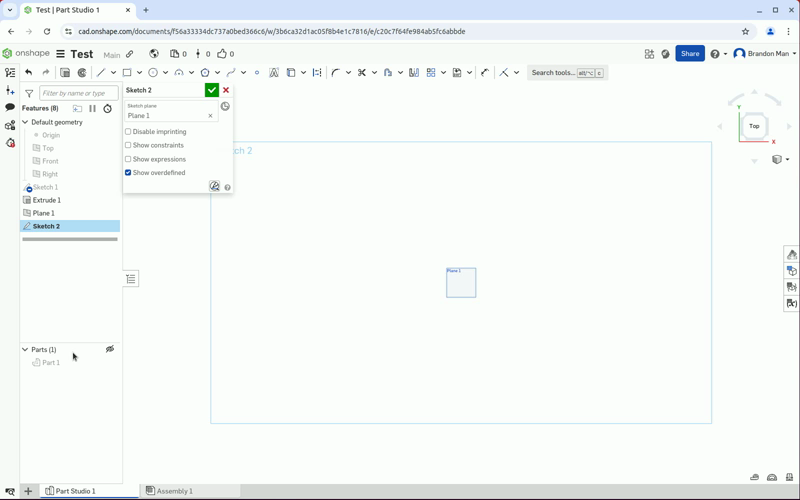
key(c)
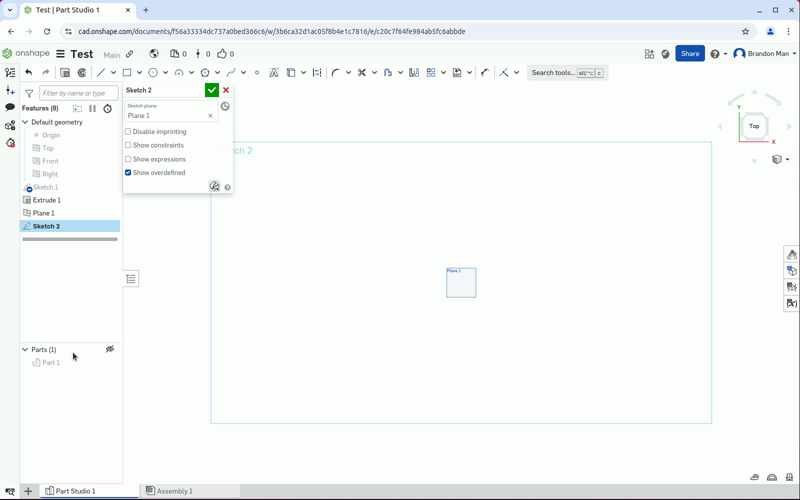
key_down(shift)
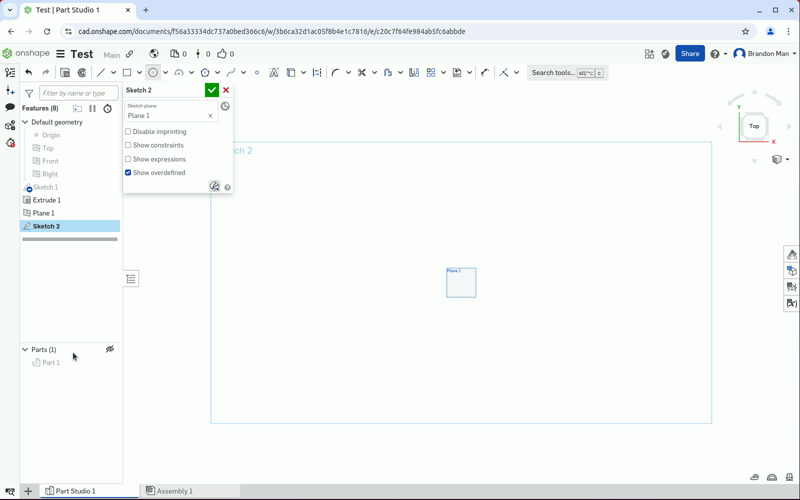
mouse_move(460, 282)
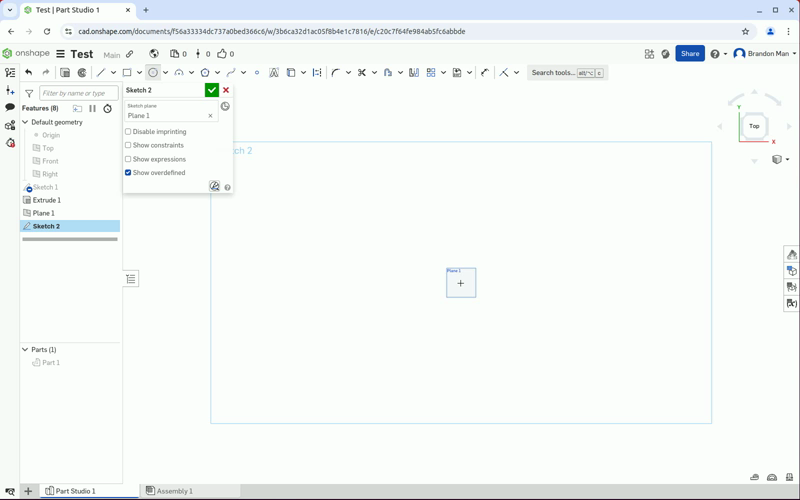
click(460, 282)
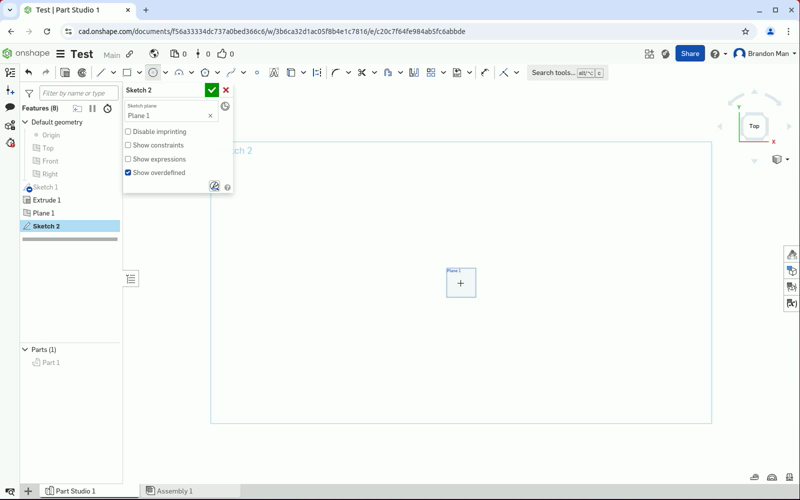
key_up(shift)
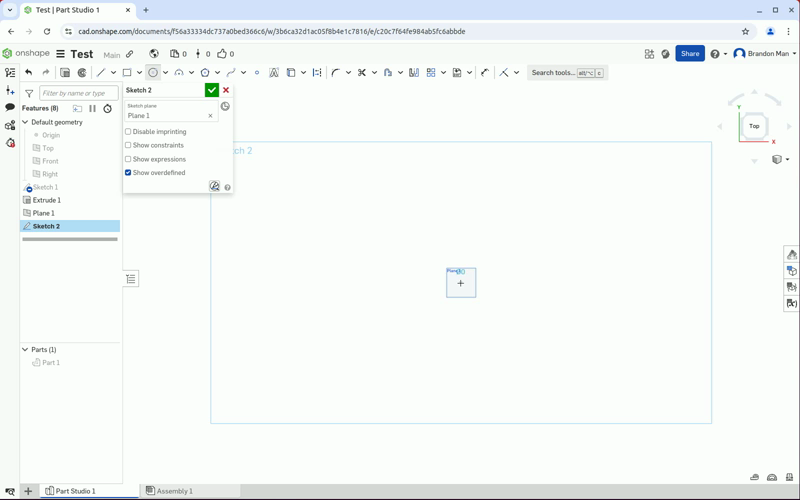
mouse_move(468, 282)
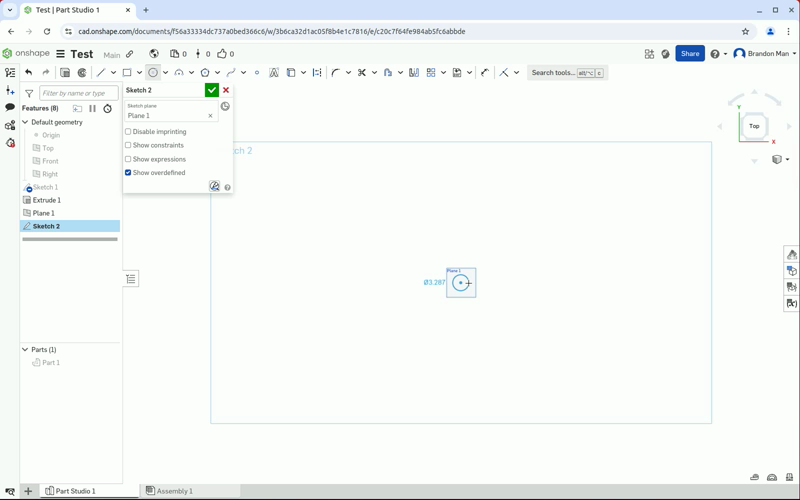
click(468, 282)
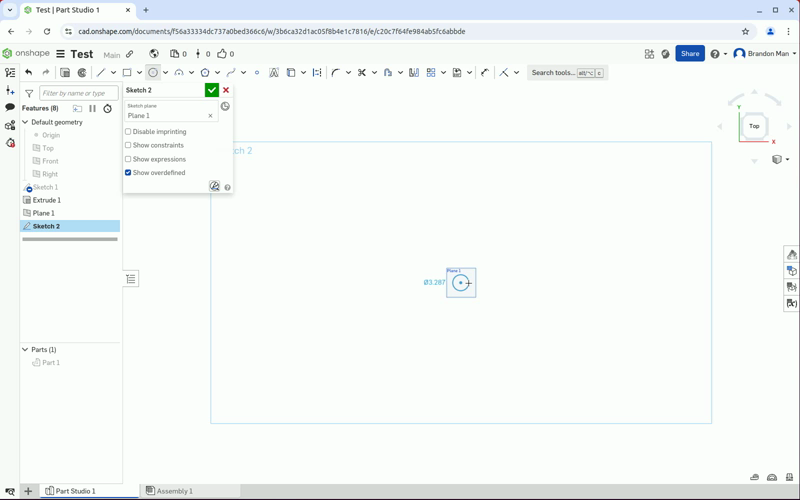
key(esc)
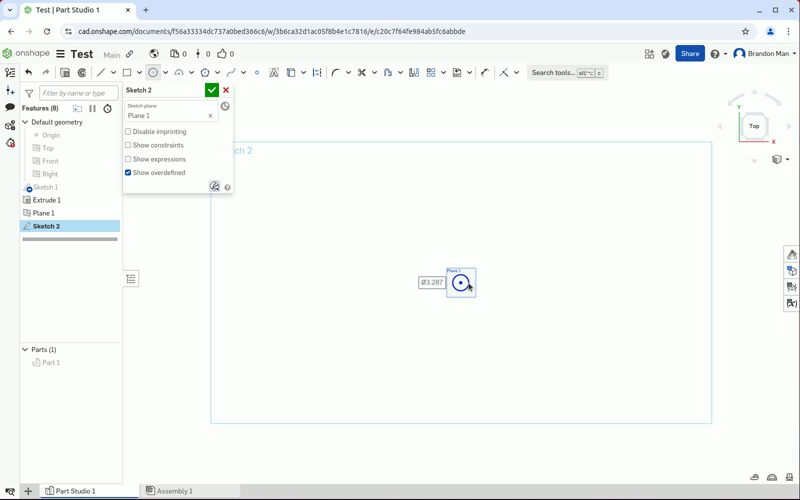
mouse_move(456, 287)
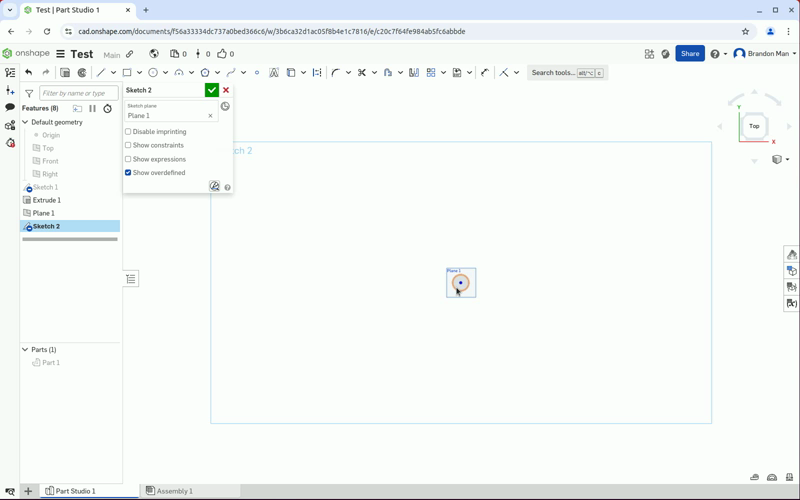
scroll(6)
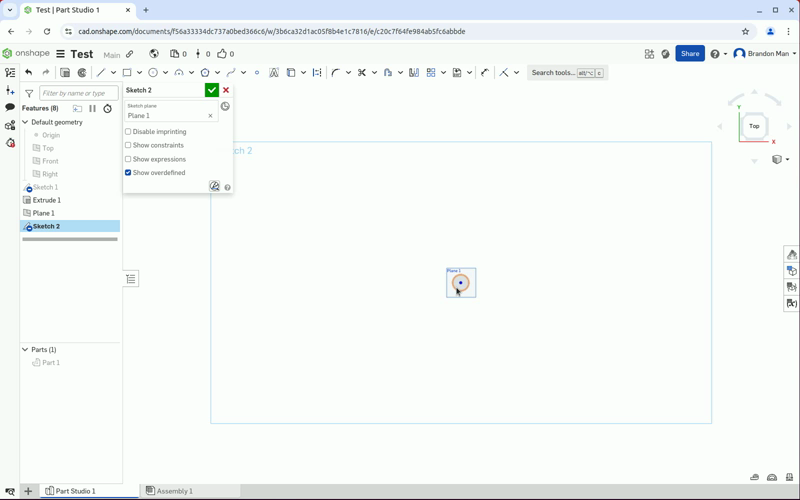
scroll(6)
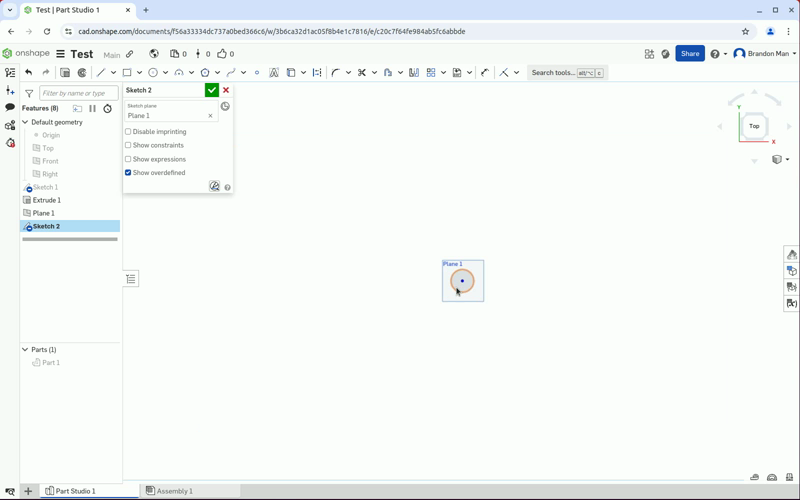
scroll(6)
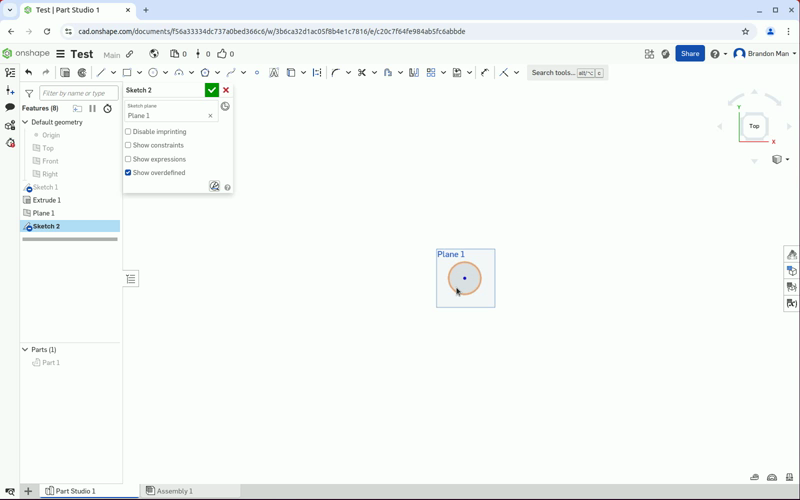
scroll(6)
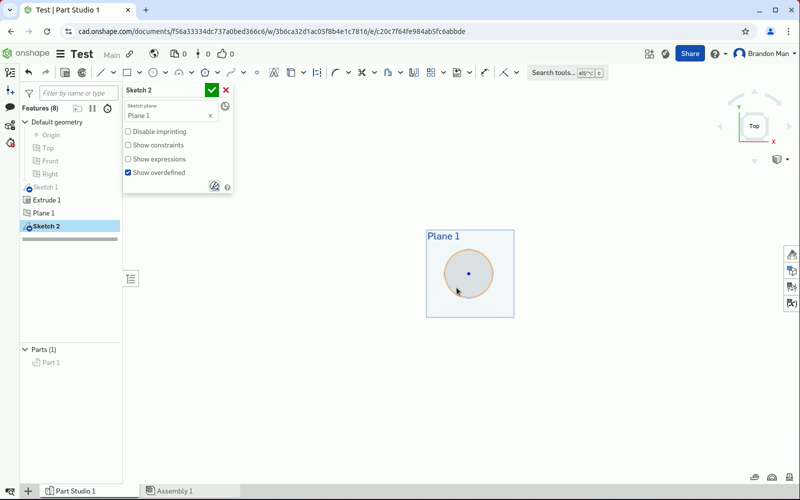
scroll(6)
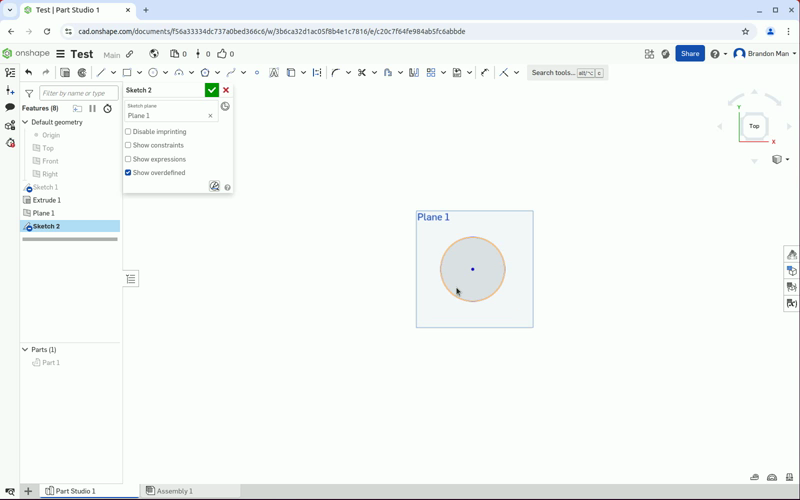
scroll(6)
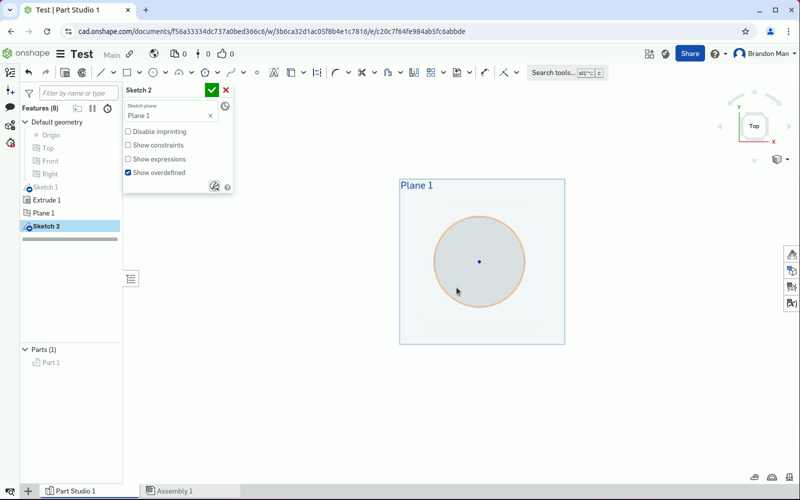
scroll(6)
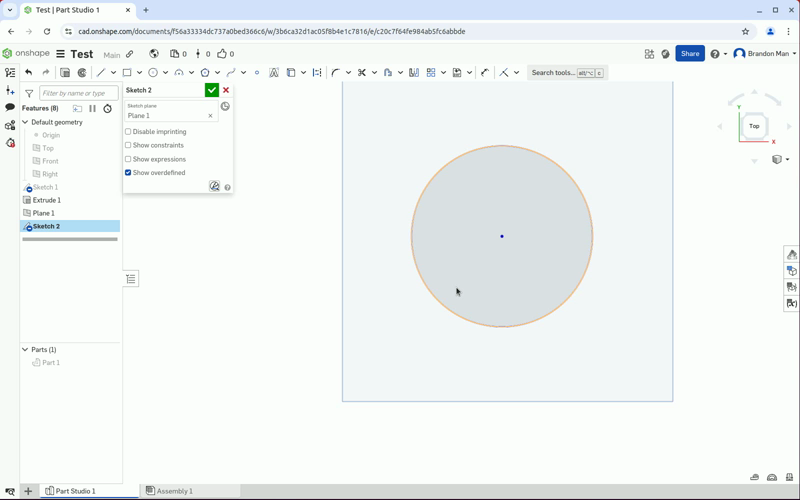
click(456, 287)
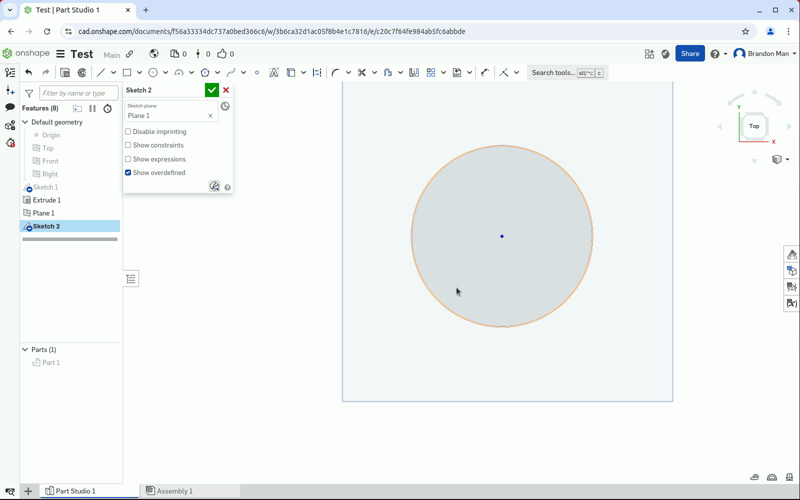
scroll(-6)
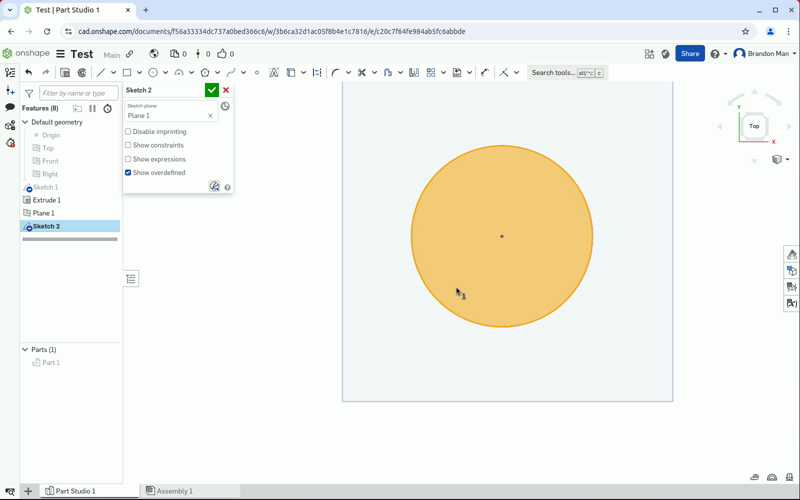
scroll(-6)
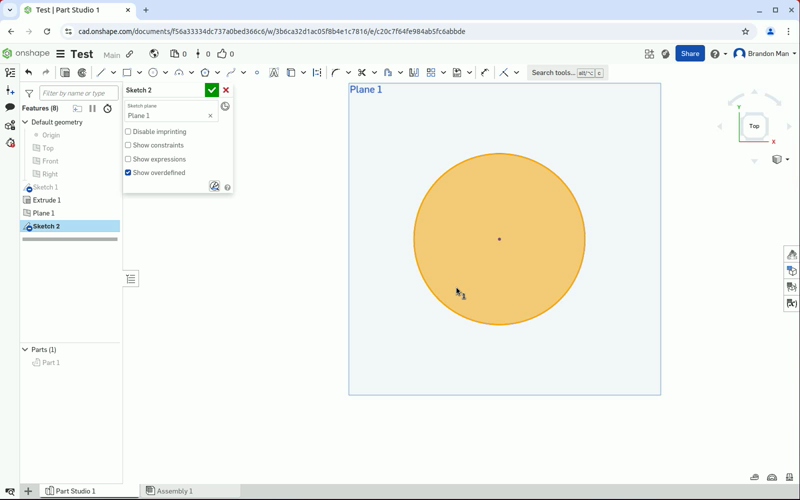
scroll(-6)
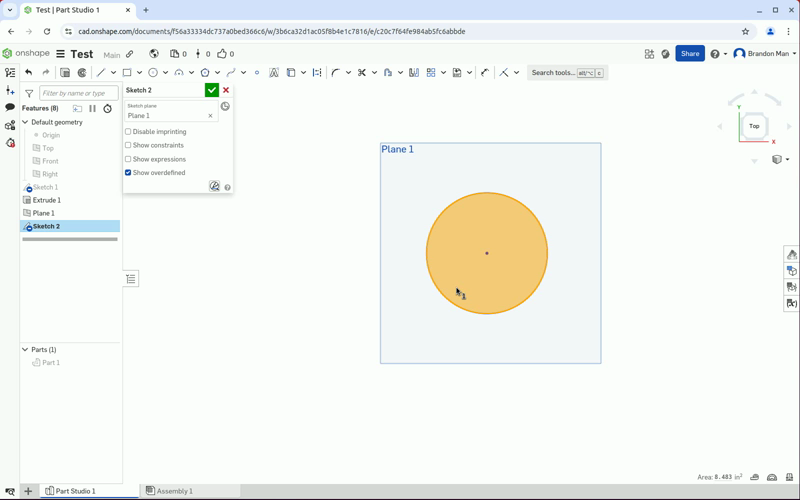
scroll(-6)
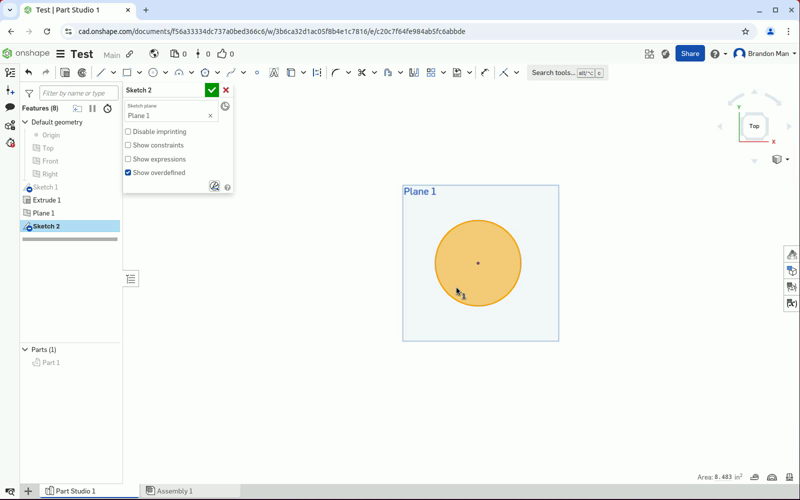
scroll(-6)
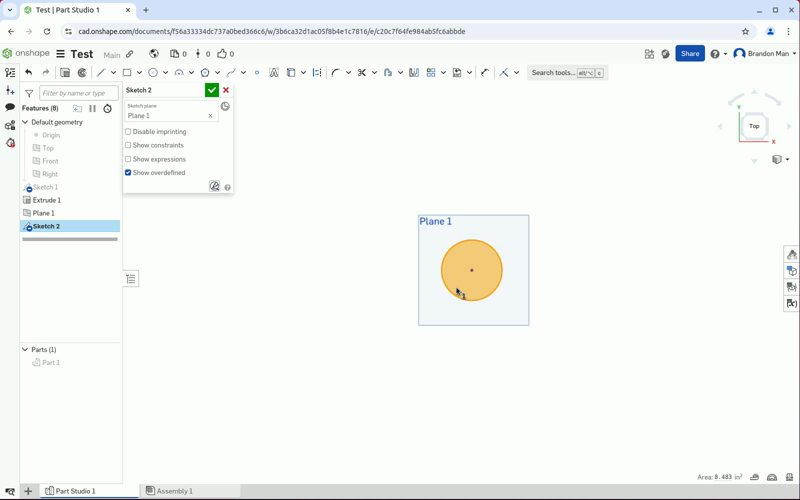
scroll(-6)
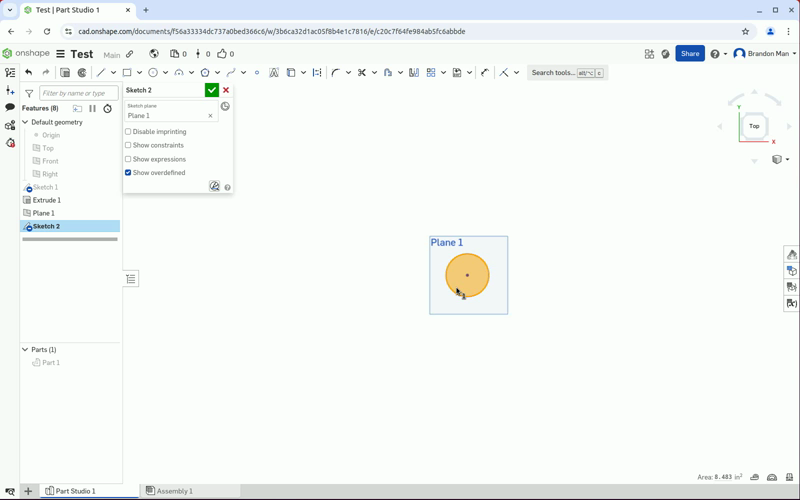
scroll(-6)
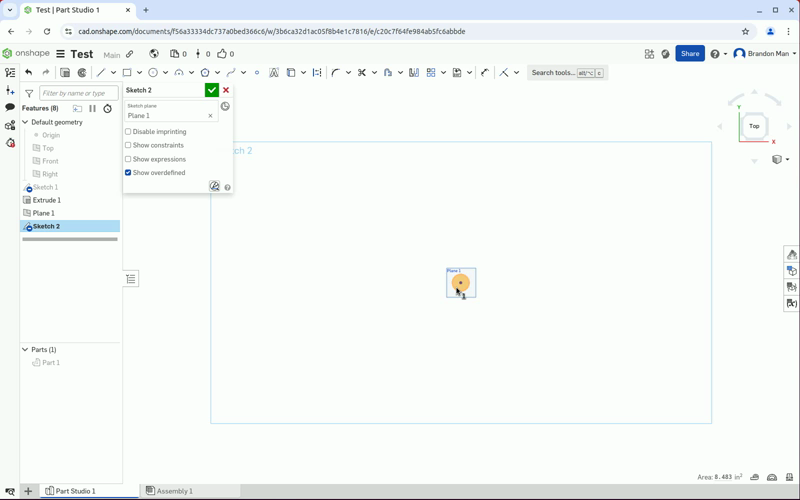
mouse_move(73, 352)
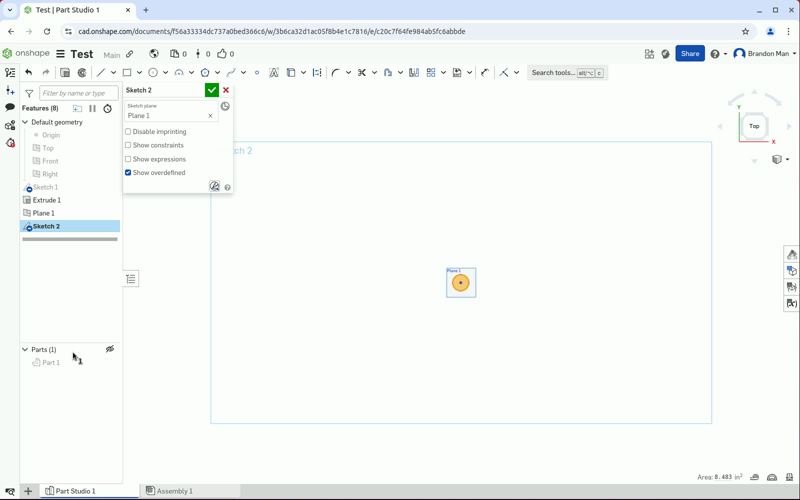
key(shift+y)
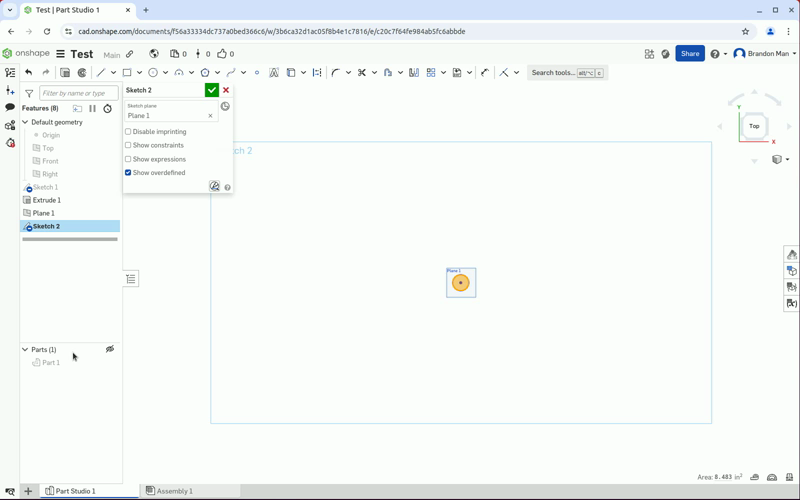
key(shift+e)
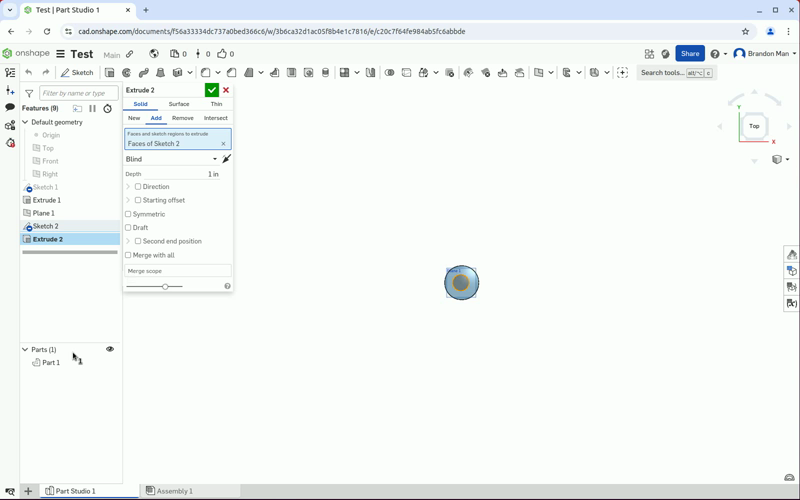
mouse_move(143, 106)
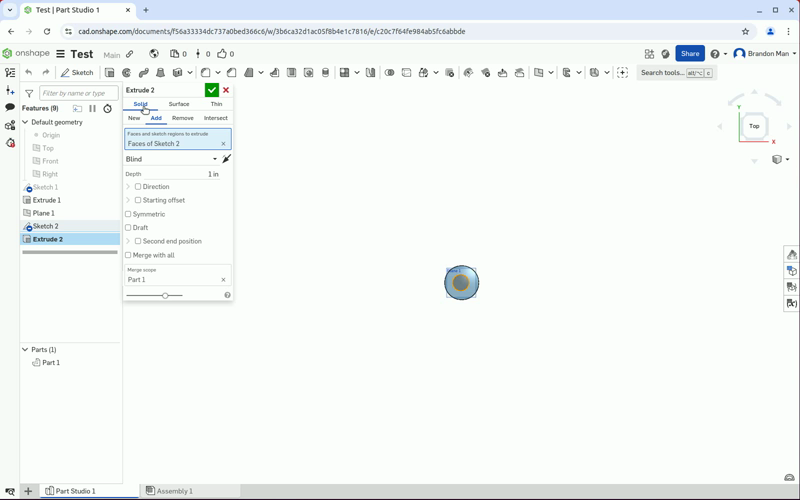
click(143, 106)
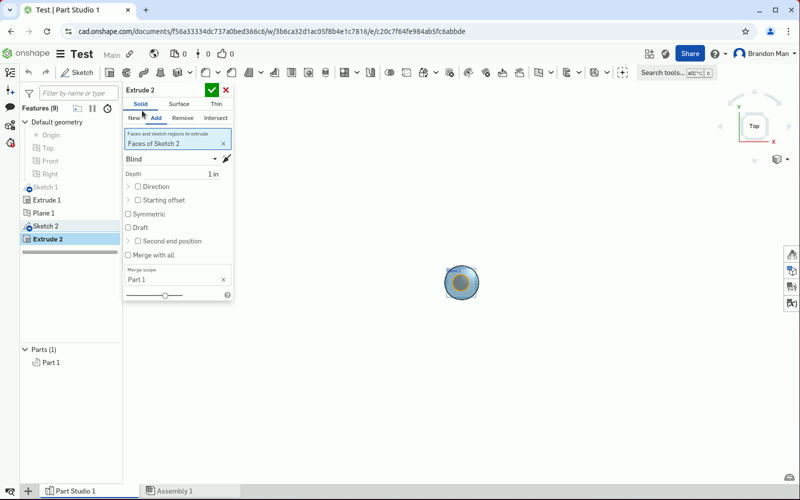
mouse_move(137, 120)
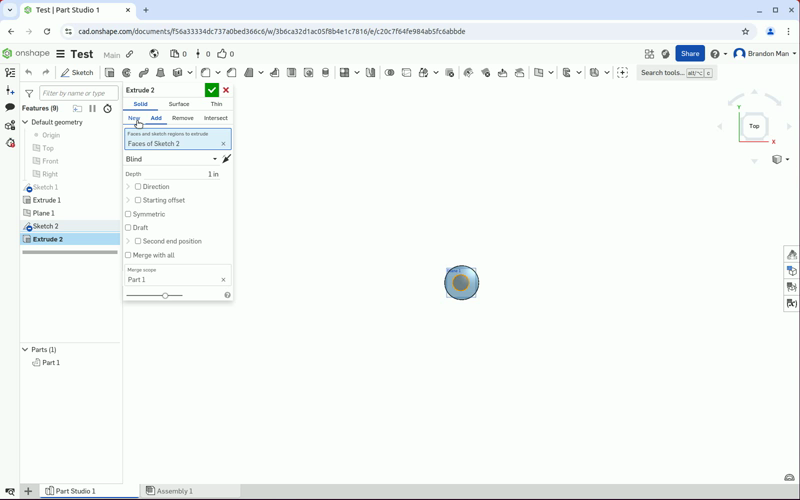
click(137, 120)
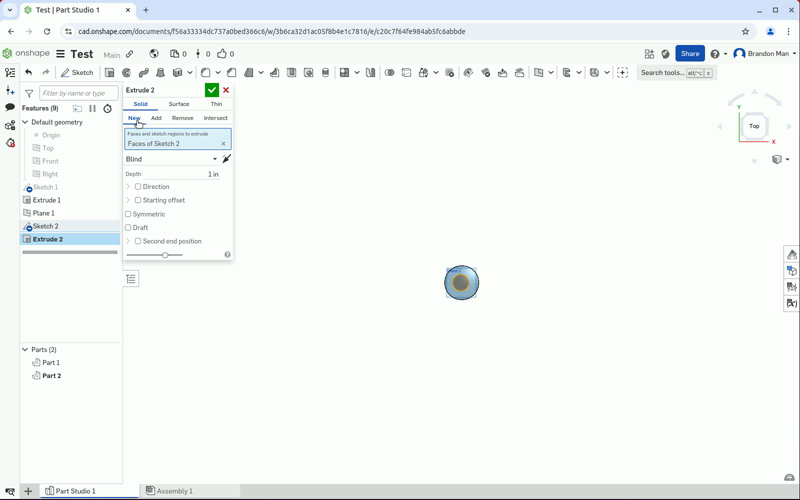
key(tab, 4)
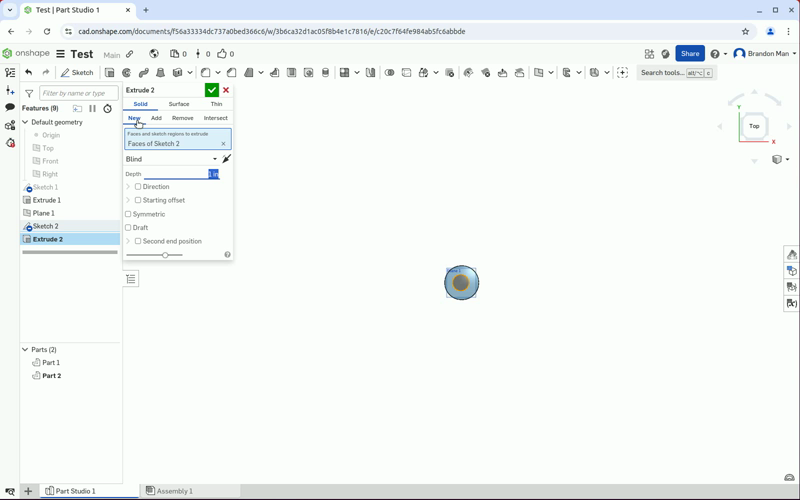
text(-0.241)
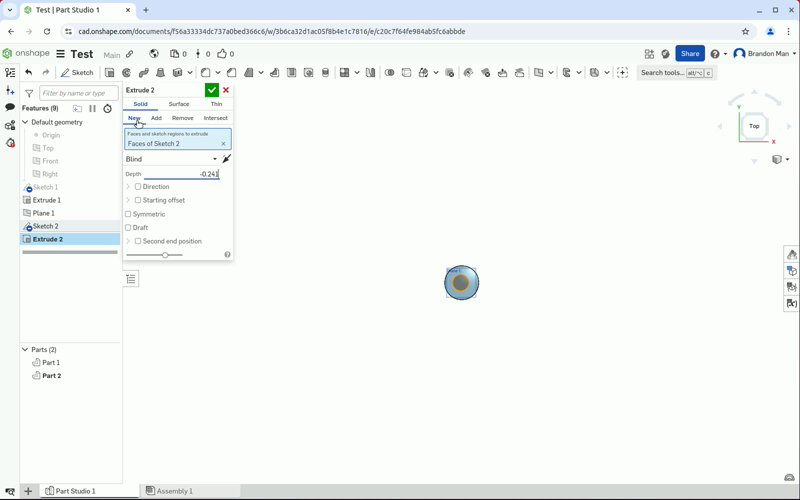
key(enter)
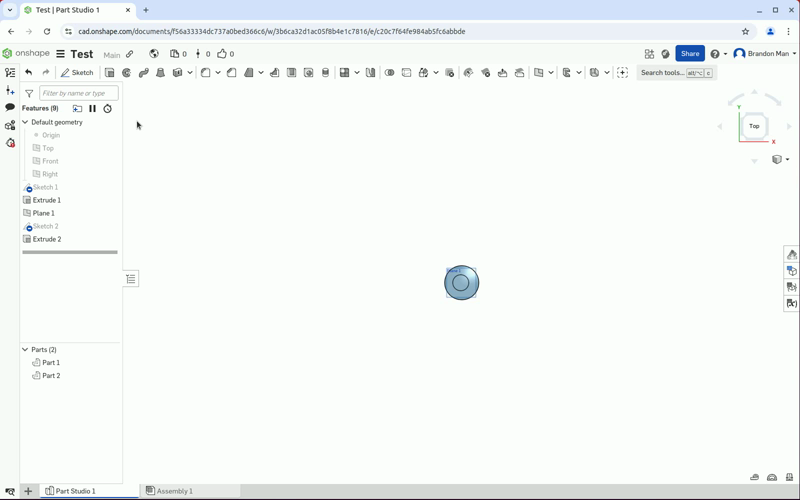
key(shift+h)
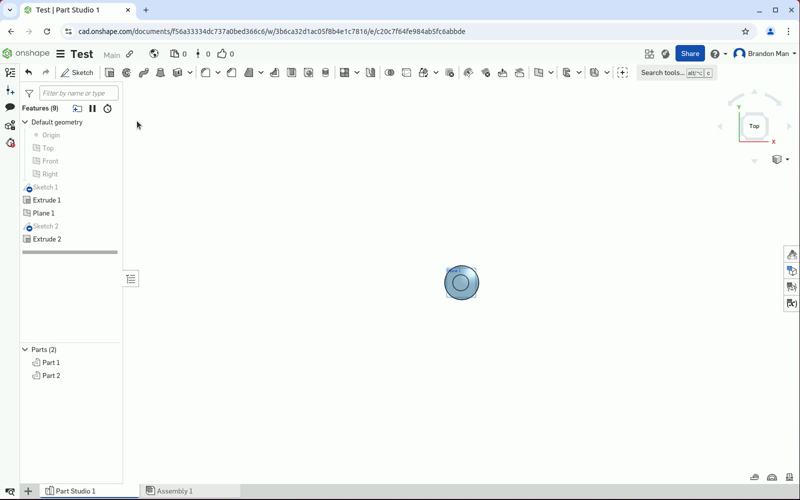
key(shift+h)
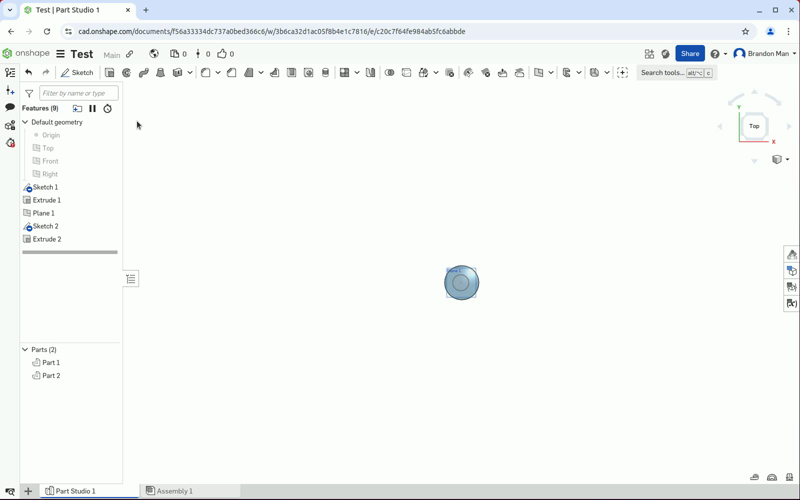
key(shift+7)
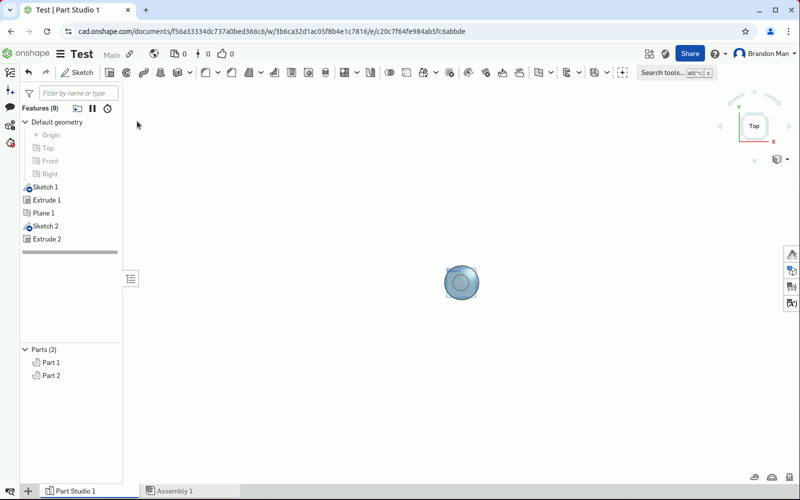
key(up, 3)
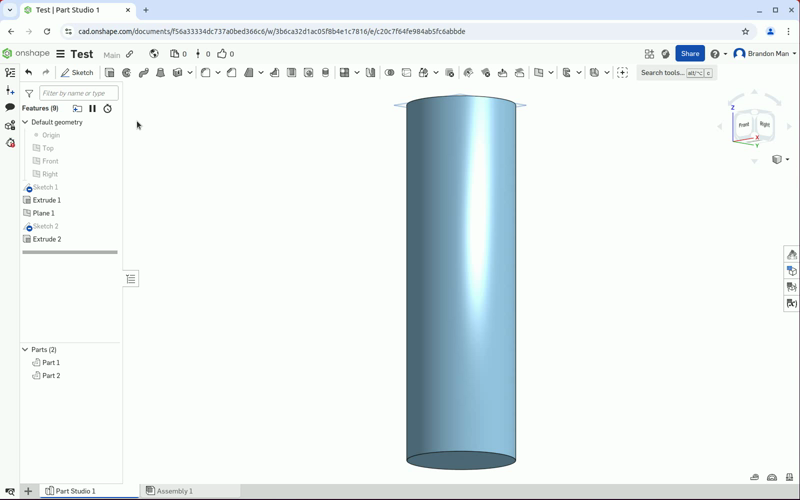
key(left, 3)
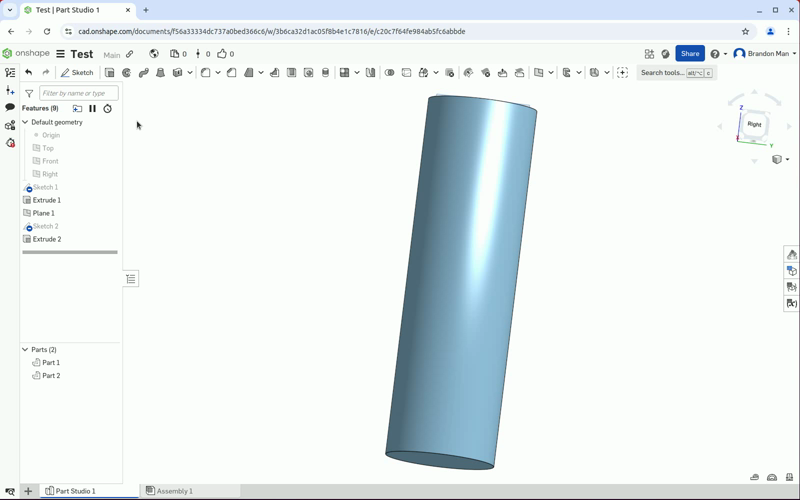
key(right, 3)
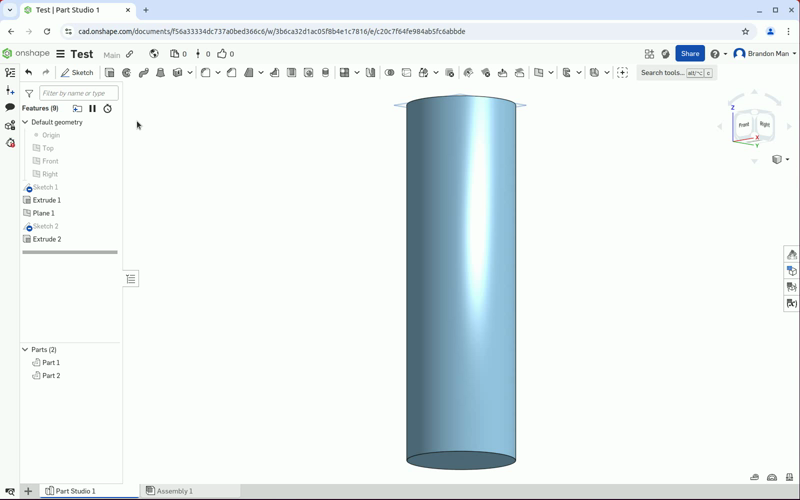
key(down, 3)
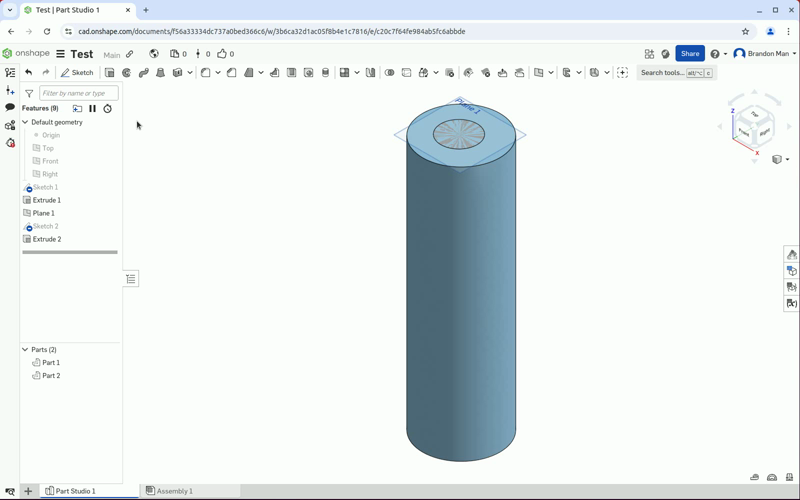
mouse_move(73, 189)
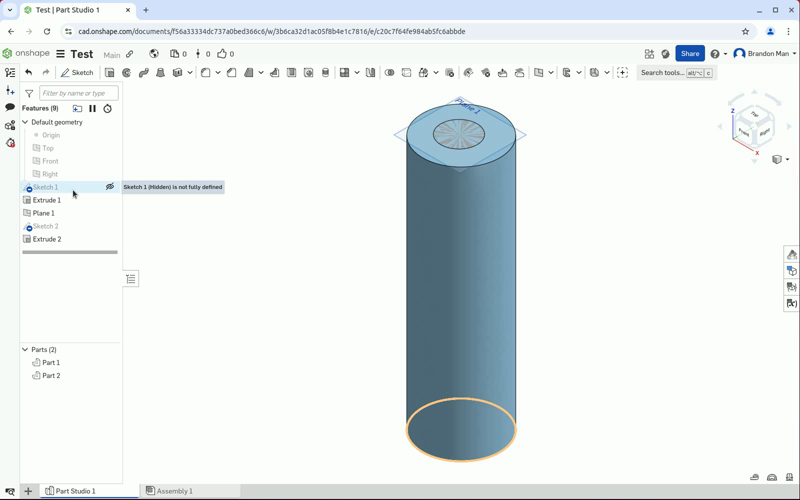
click(73, 189)